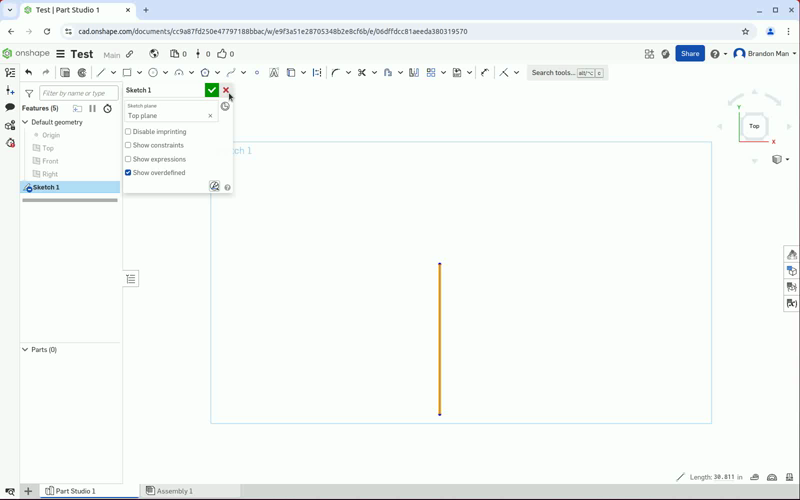
key(shift+h)
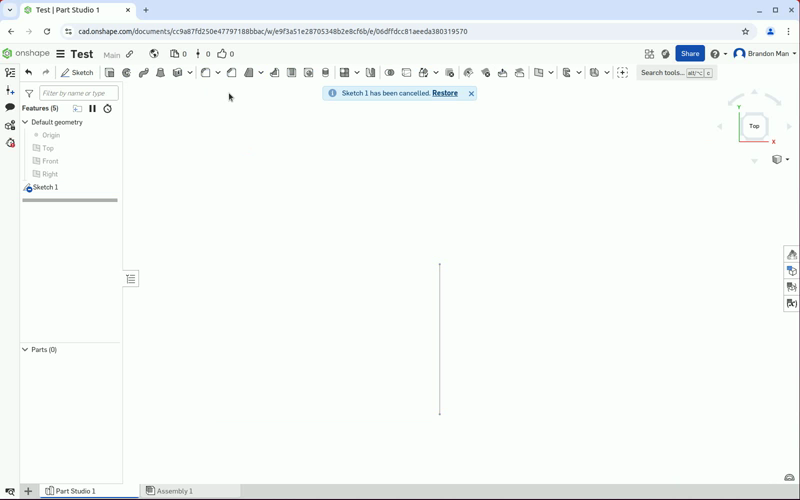
key(shift+s)
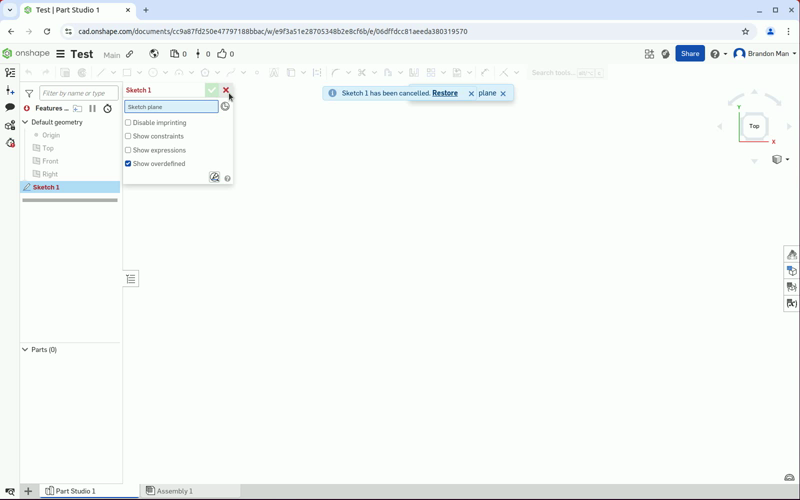
mouse_move(73, 150)
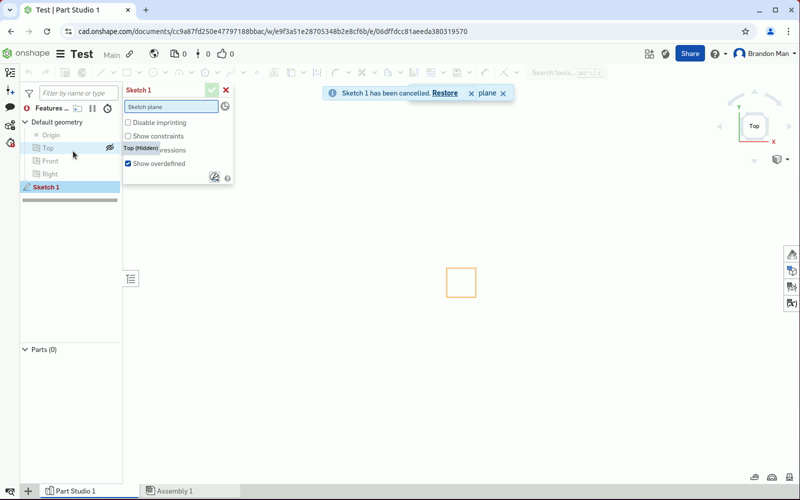
click(73, 150)
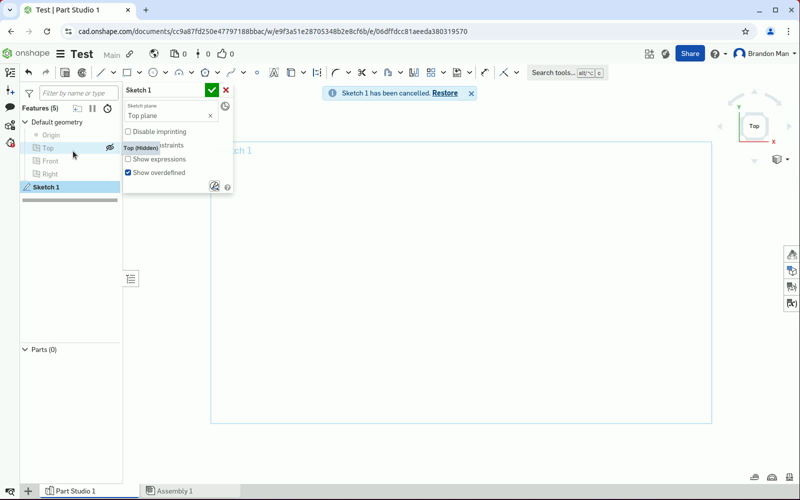
mouse_move(73, 352)
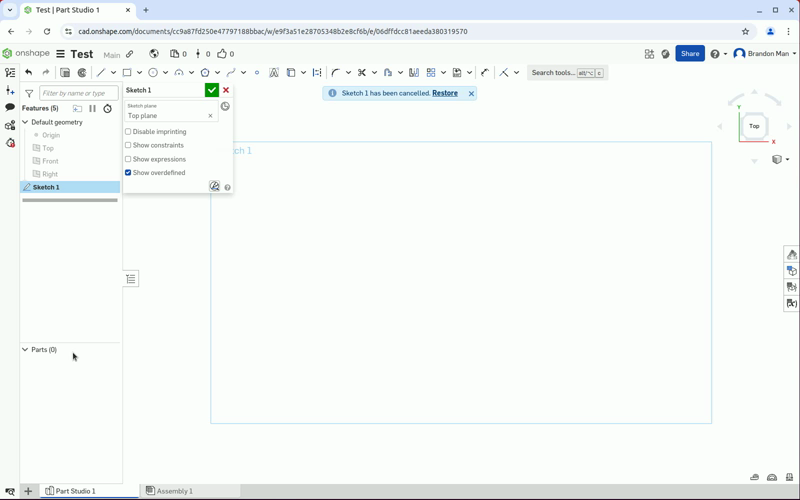
key(y)
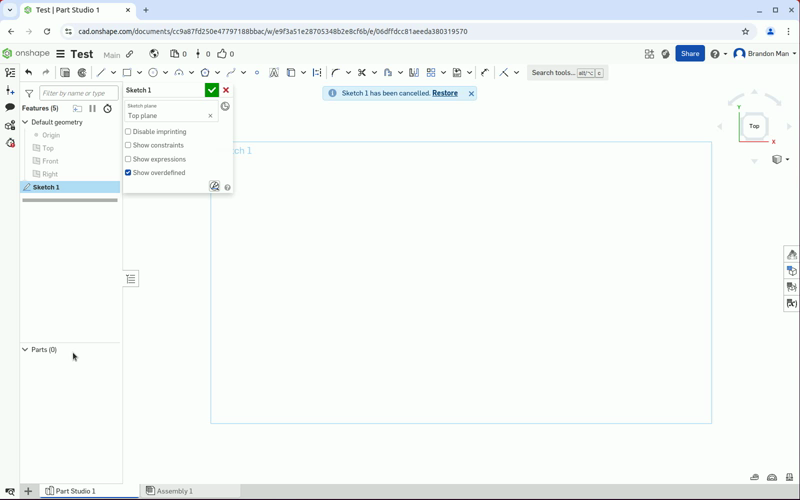
key(l)
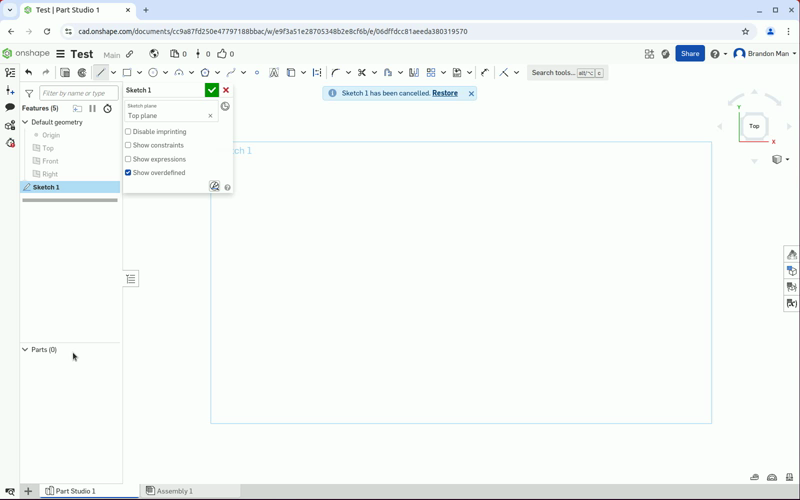
key_down(shift)
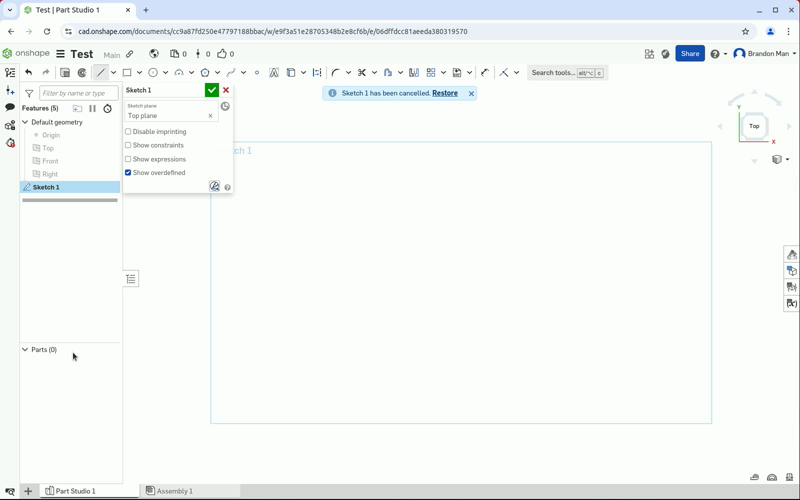
mouse_move(460, 309)
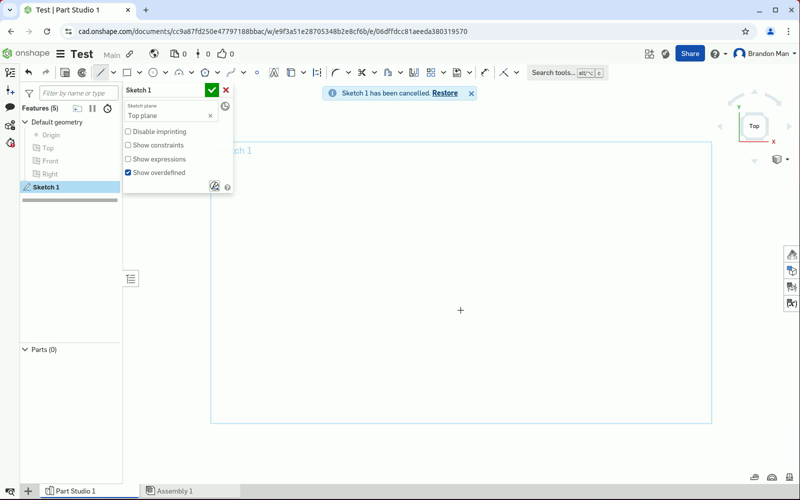
click(460, 309)
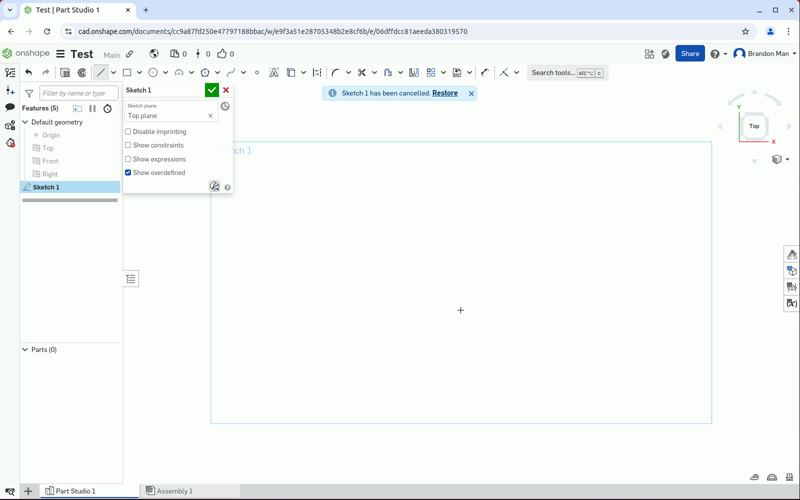
key_up(shift)
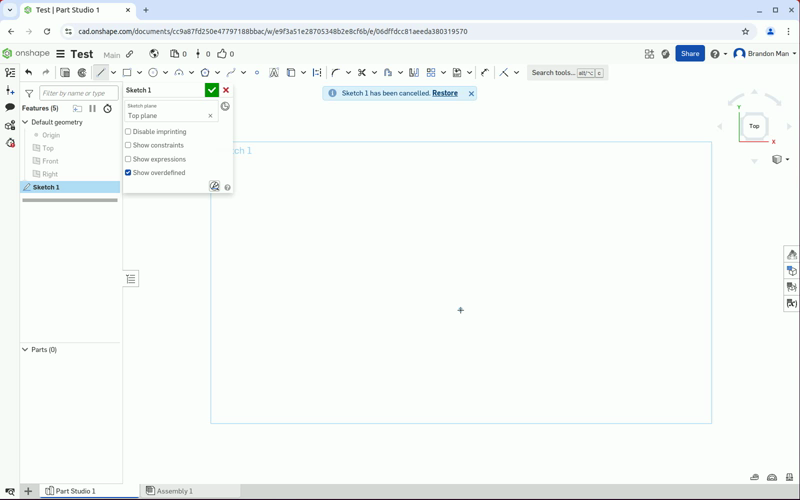
key_down(shift)
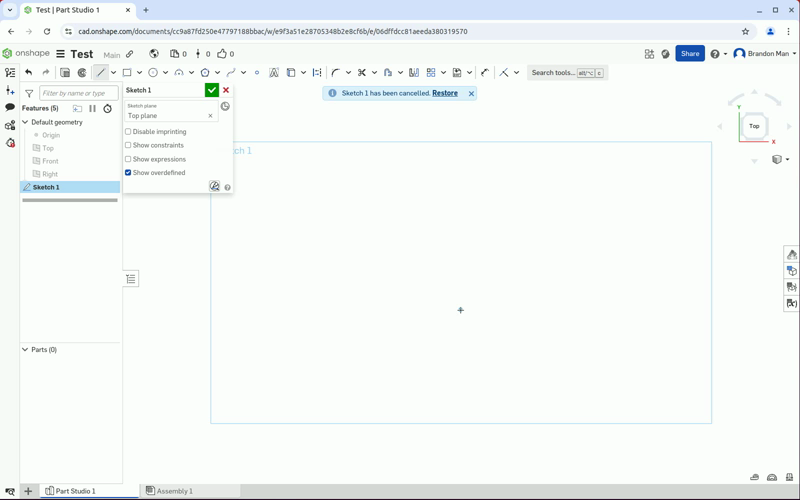
mouse_move(573, 309)
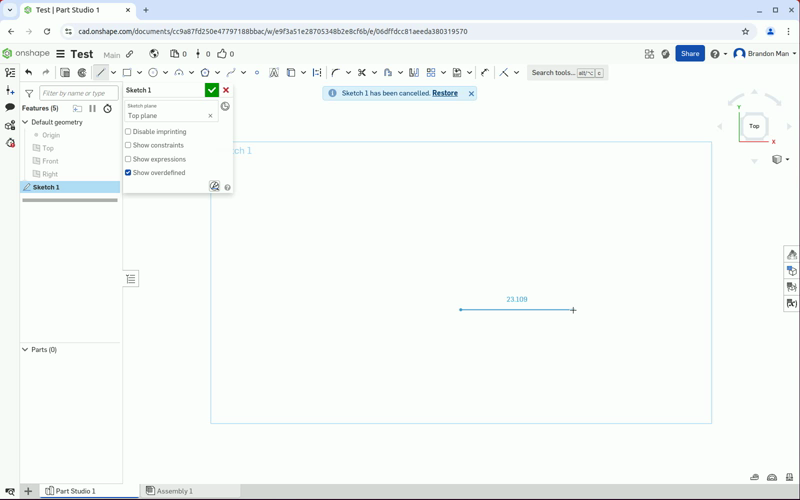
click(573, 309)
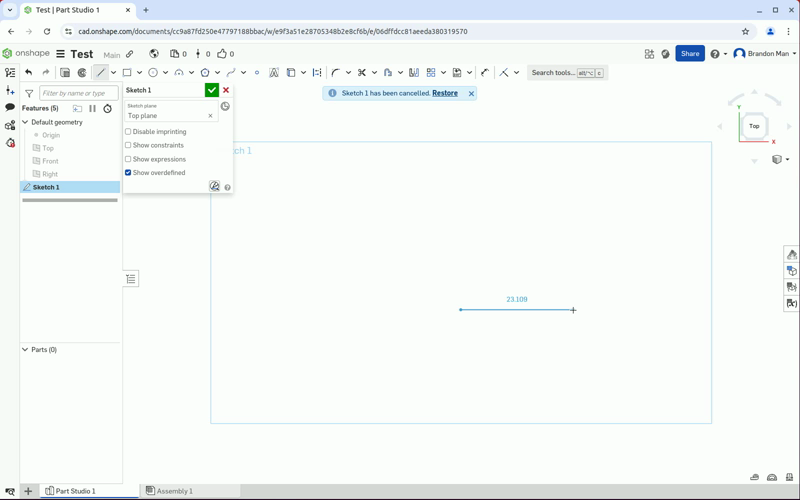
key_up(shift)
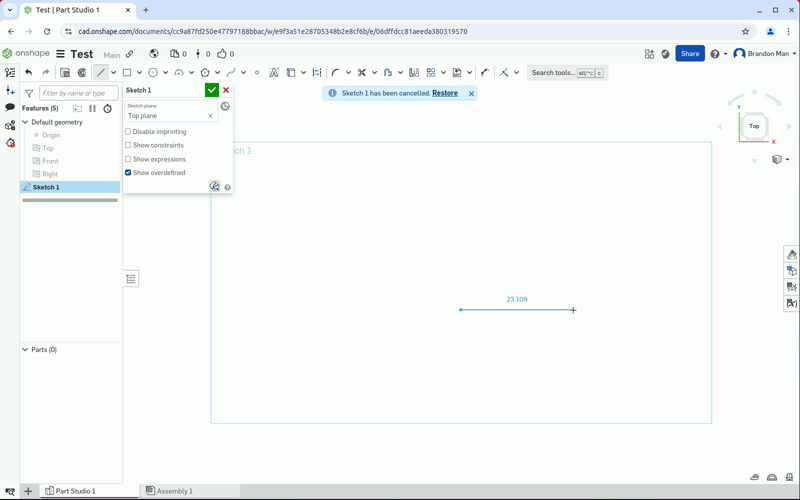
key_down(shift)
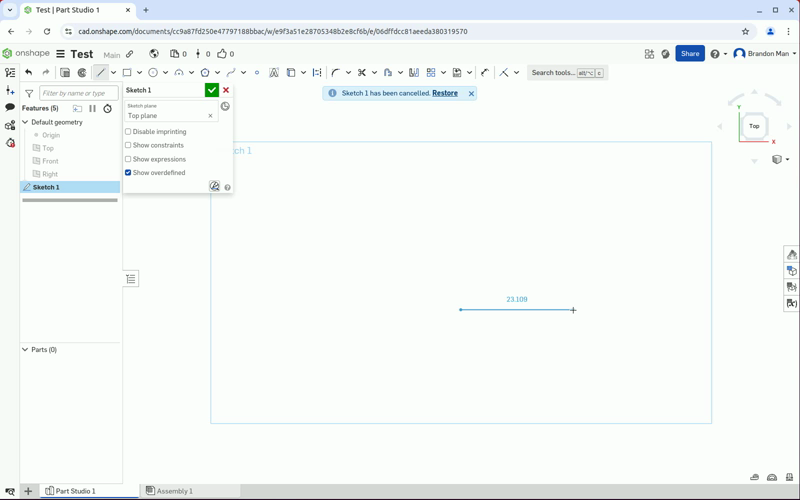
mouse_move(589, 309)
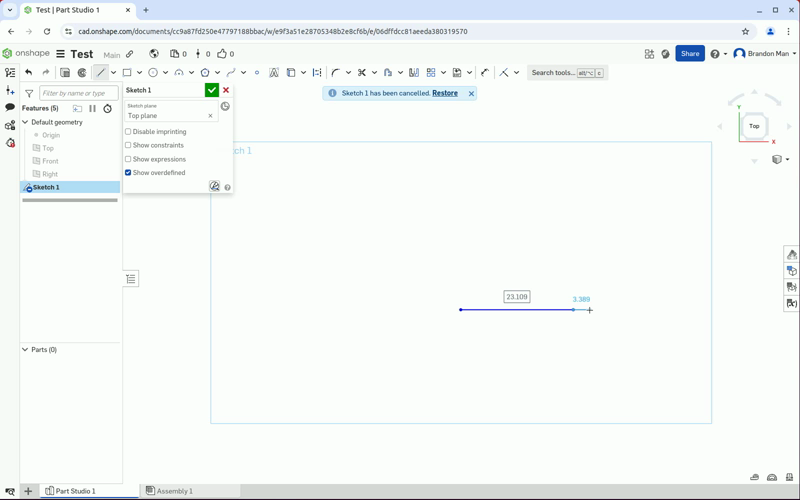
mouse_move(573, 282)
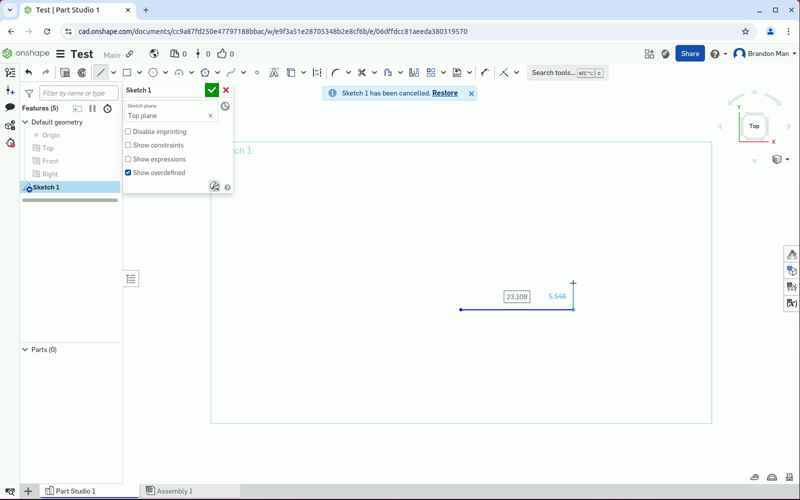
click(573, 282)
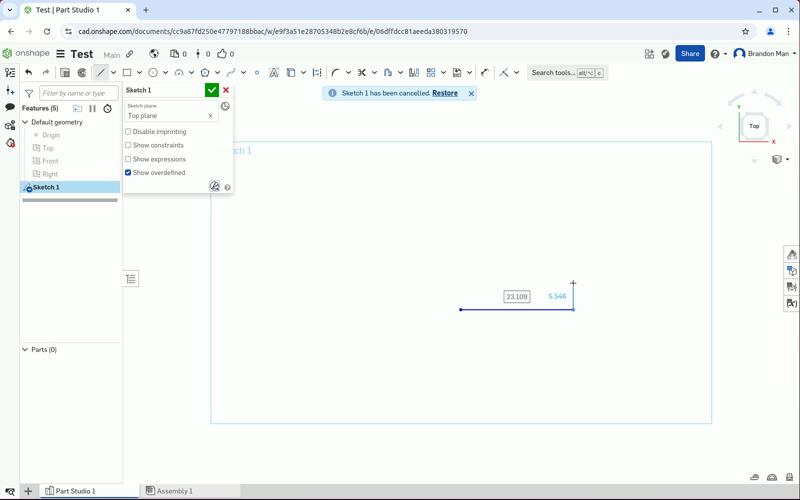
key_up(shift)
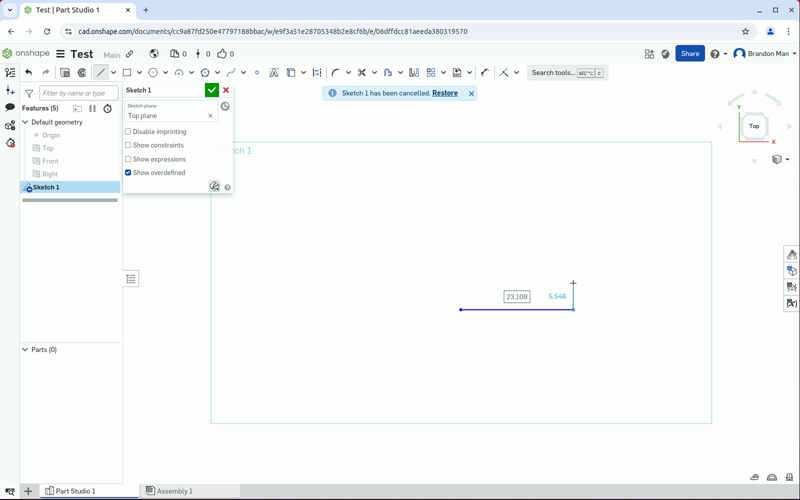
key_down(shift)
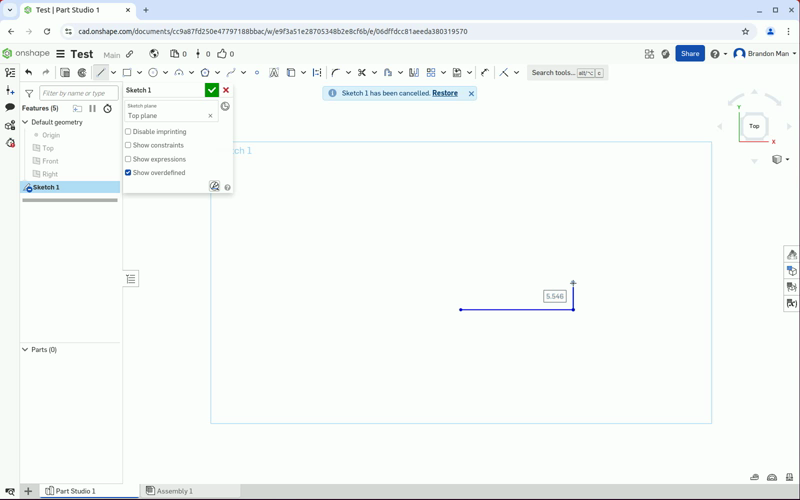
mouse_move(460, 282)
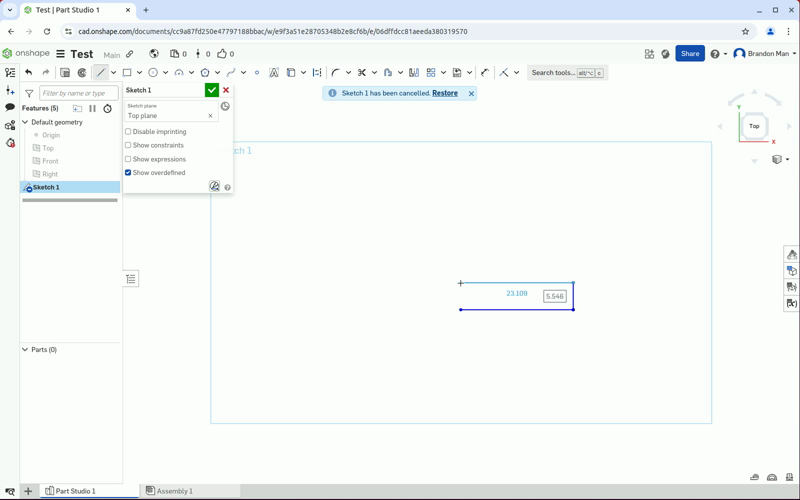
click(460, 282)
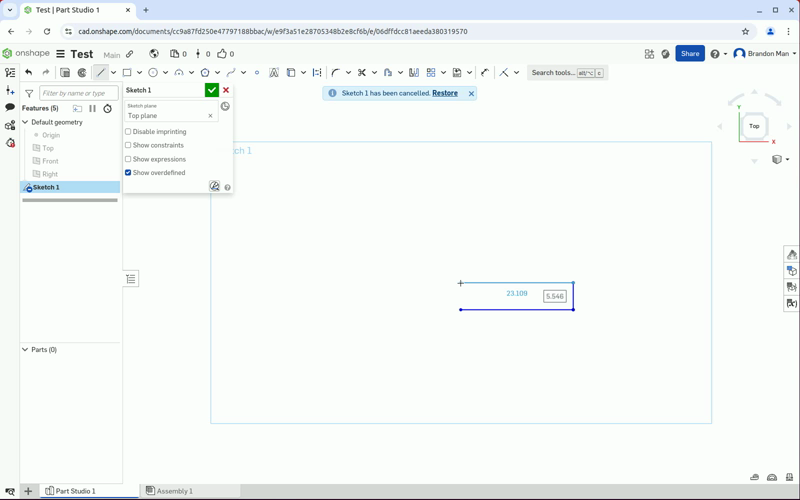
key_up(shift)
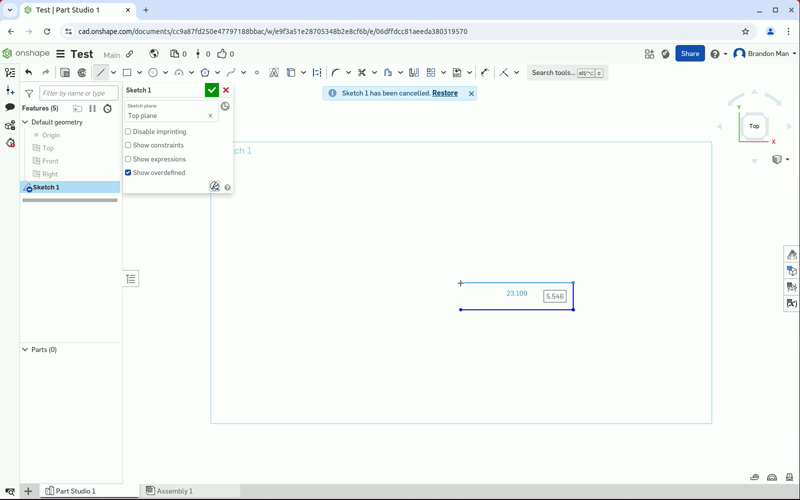
mouse_move(490, 282)
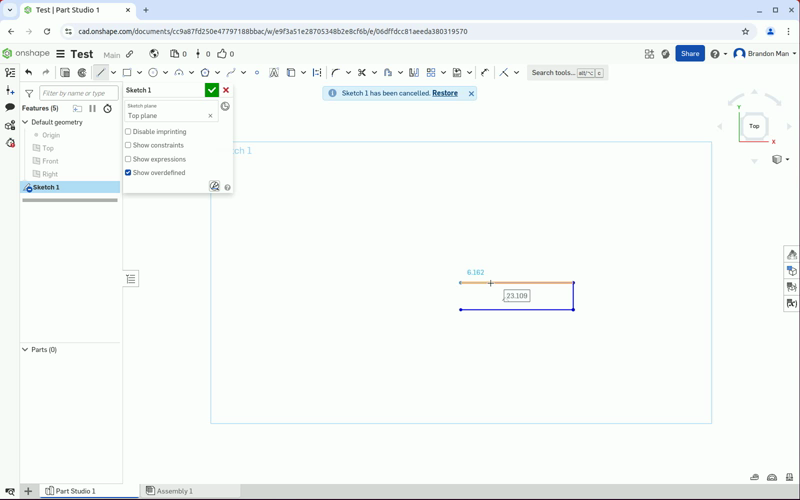
key_down(shift)
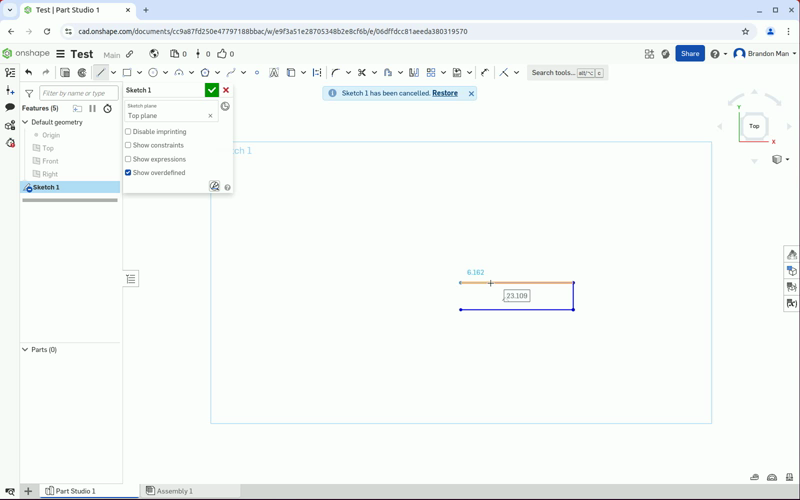
mouse_move(460, 309)
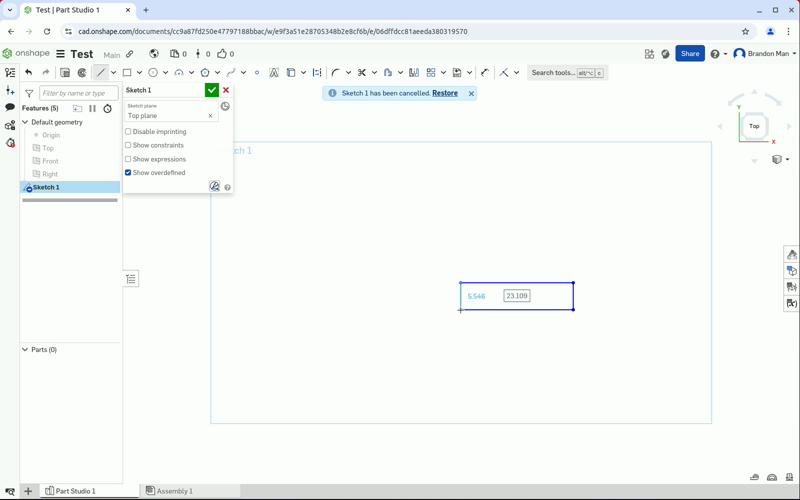
key_up(shift)
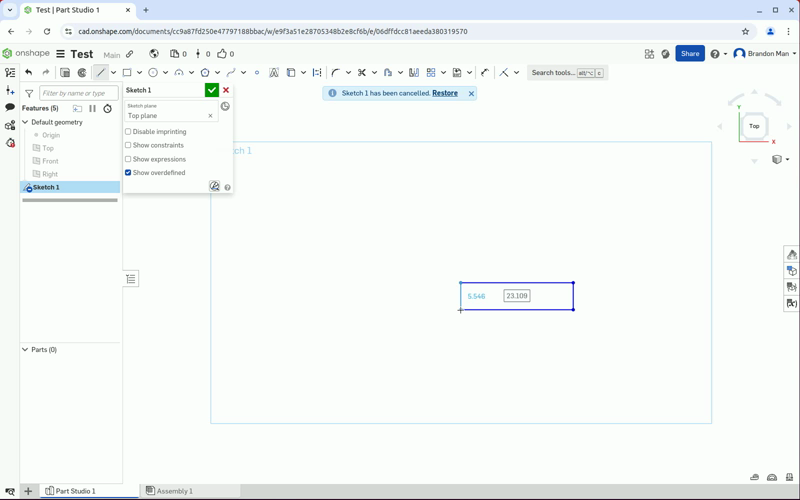
click(460, 309)
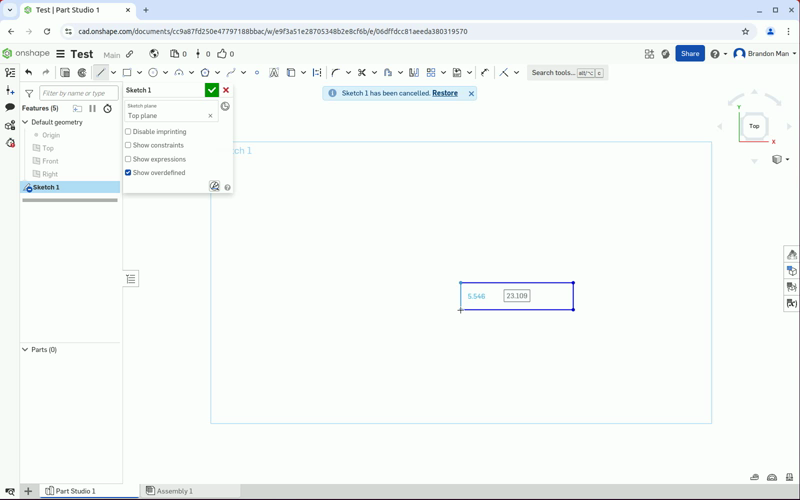
key(esc)
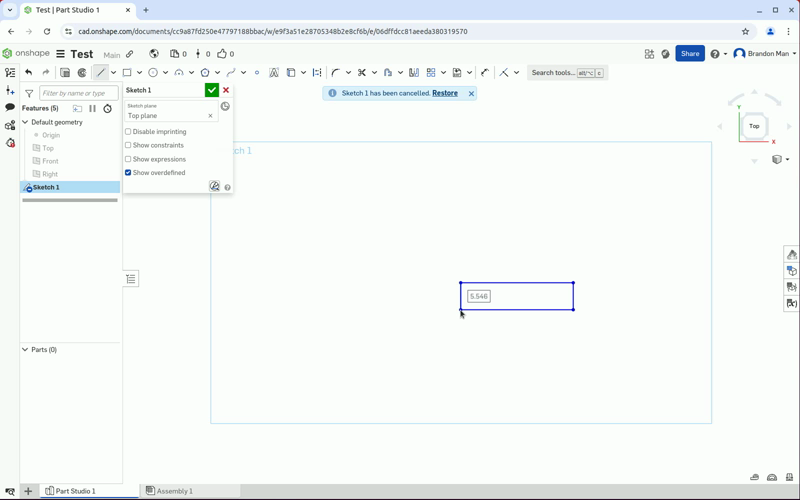
mouse_move(556, 286)
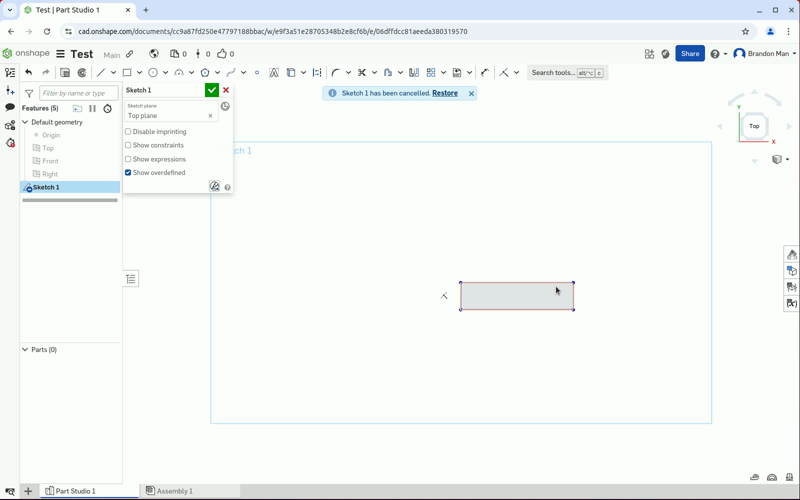
click(556, 286)
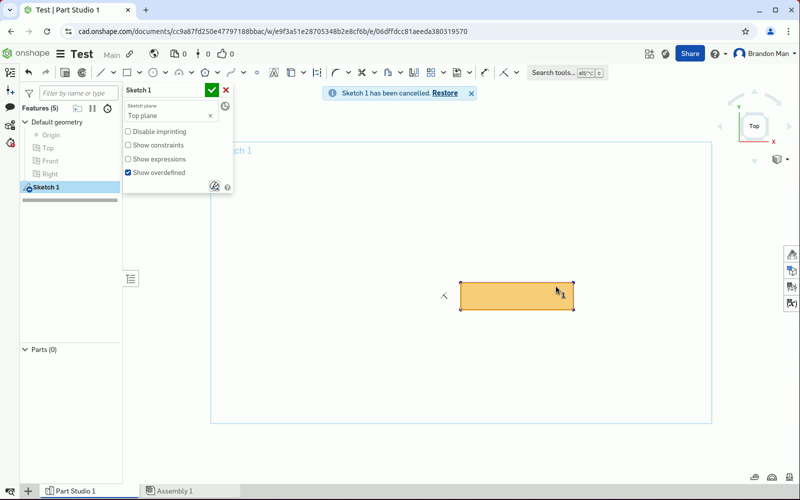
mouse_move(73, 352)
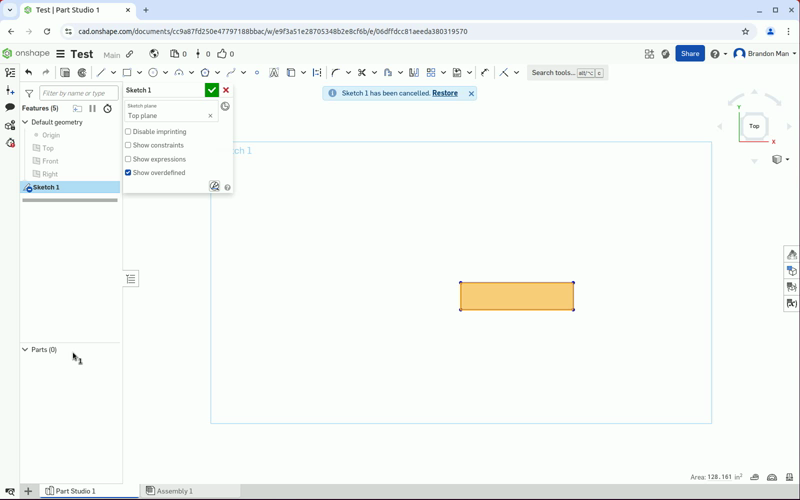
key(shift+y)
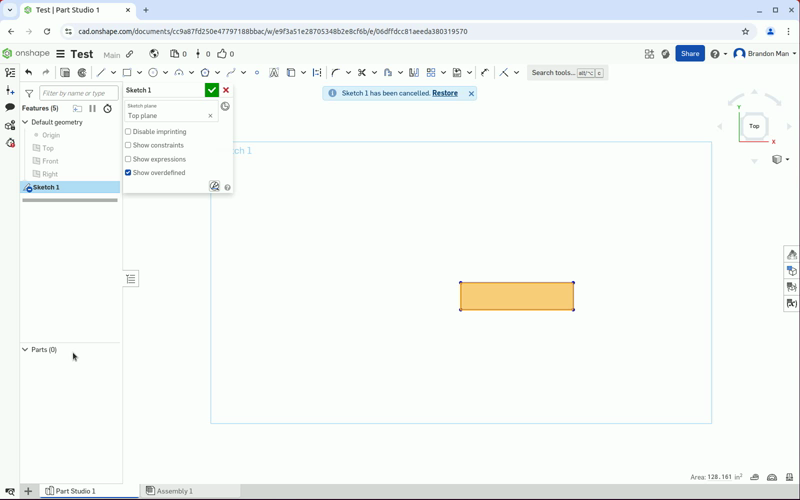
key(shift+e)
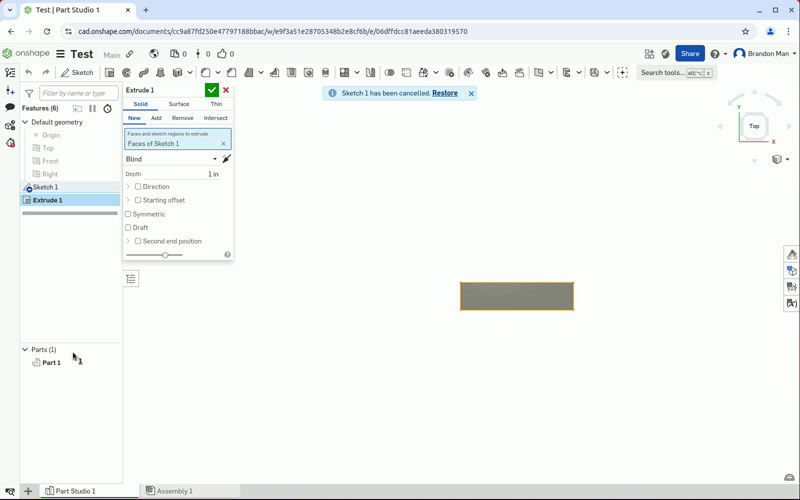
mouse_move(143, 106)
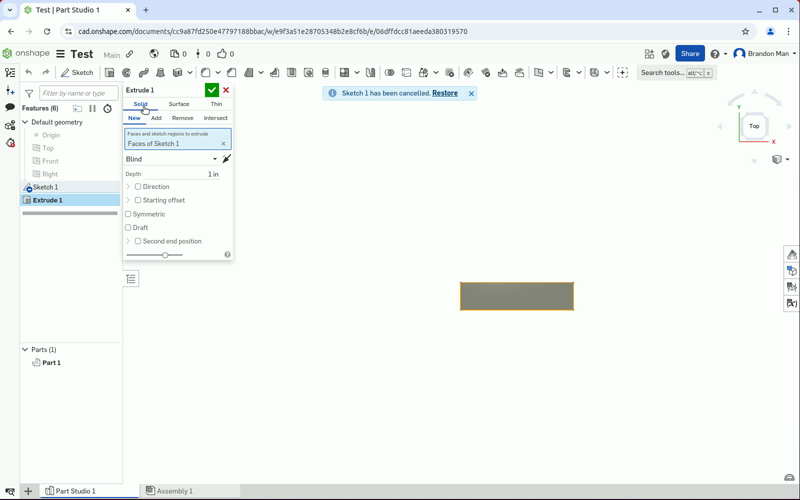
click(143, 106)
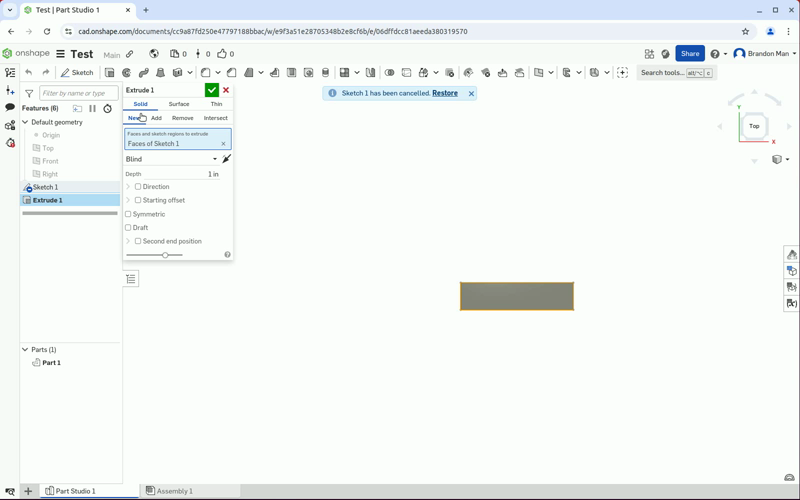
mouse_move(137, 120)
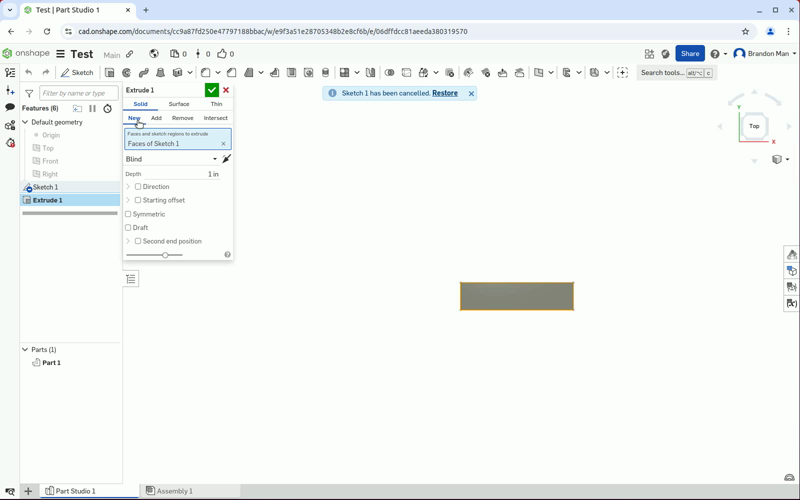
click(137, 120)
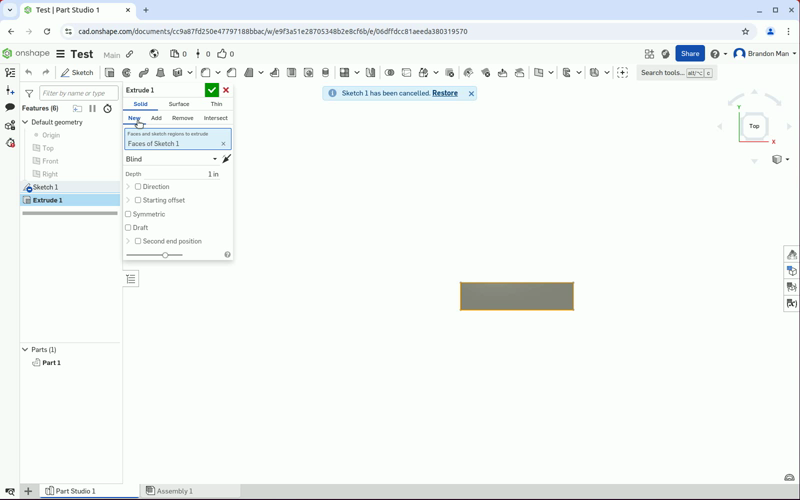
key(tab, 4)
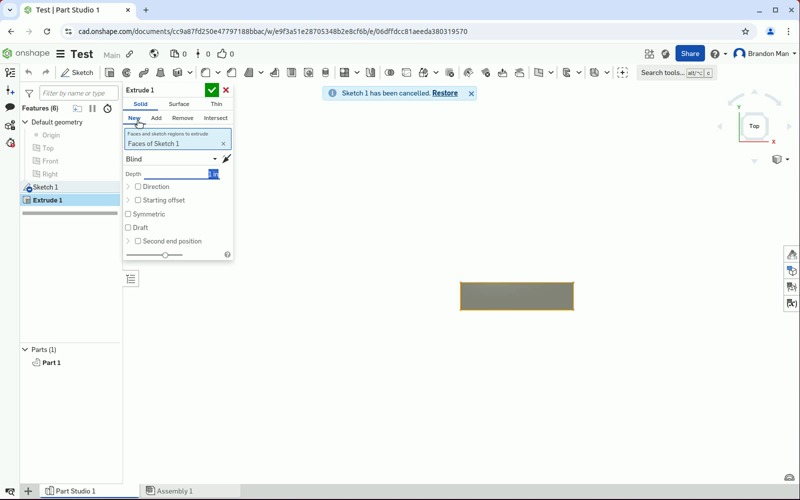
text(4.574)
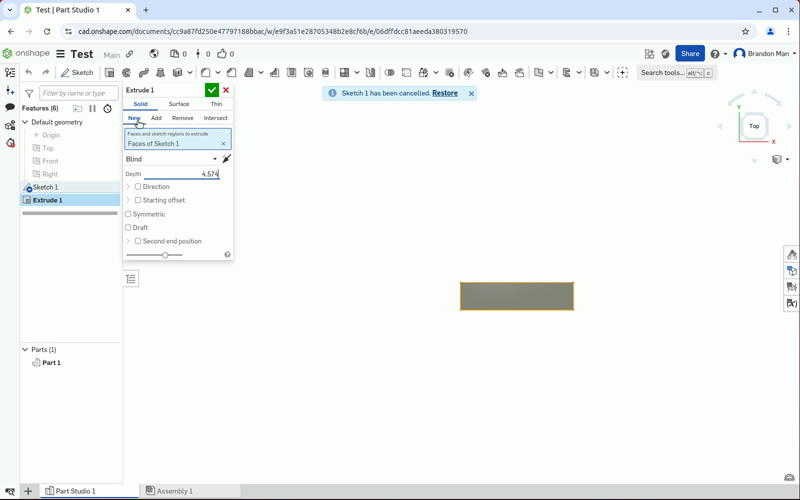
key(enter)
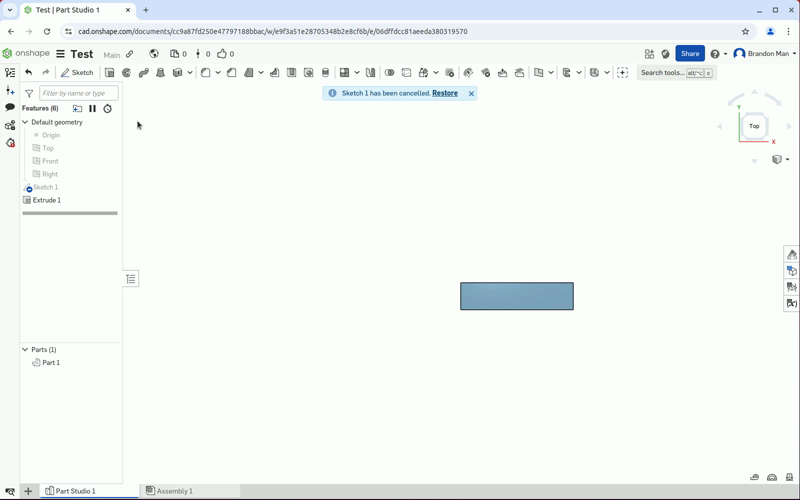
key(shift+h)
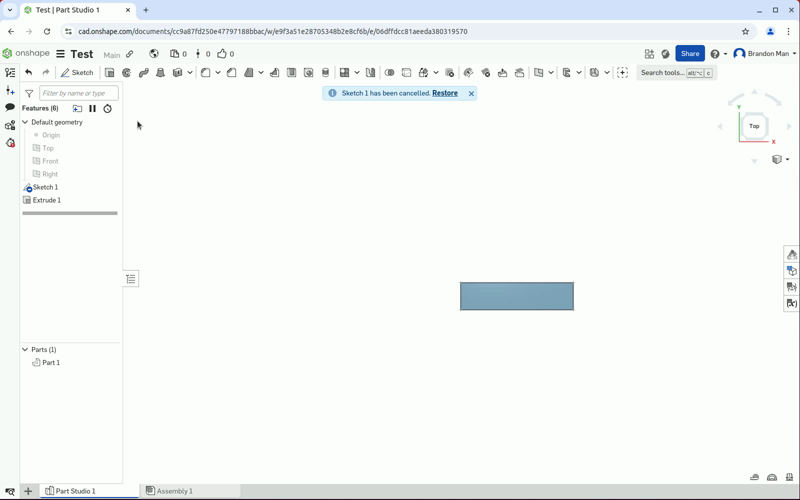
key(shift+h)
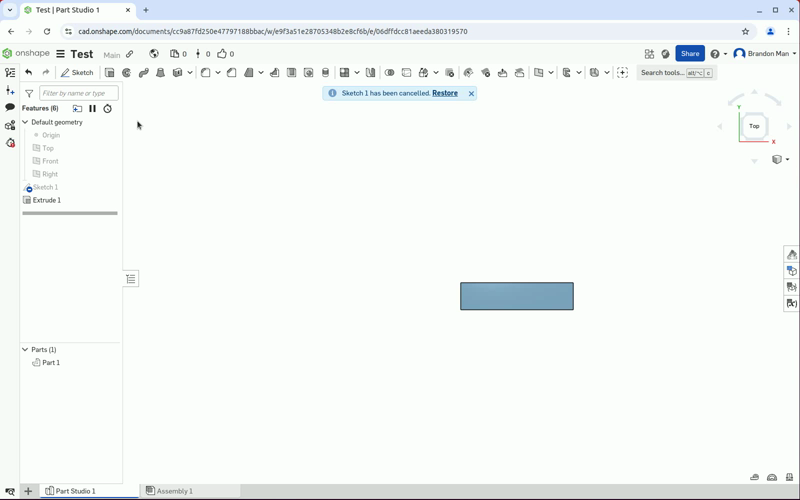
mouse_move(73, 189)
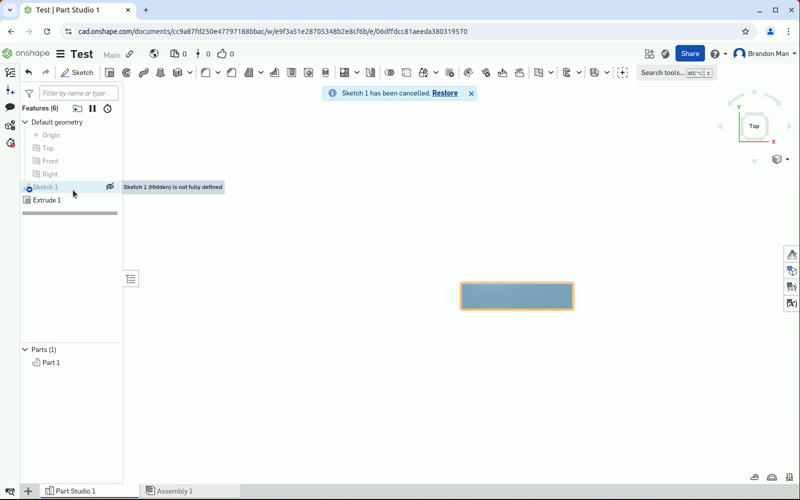
click(73, 189)
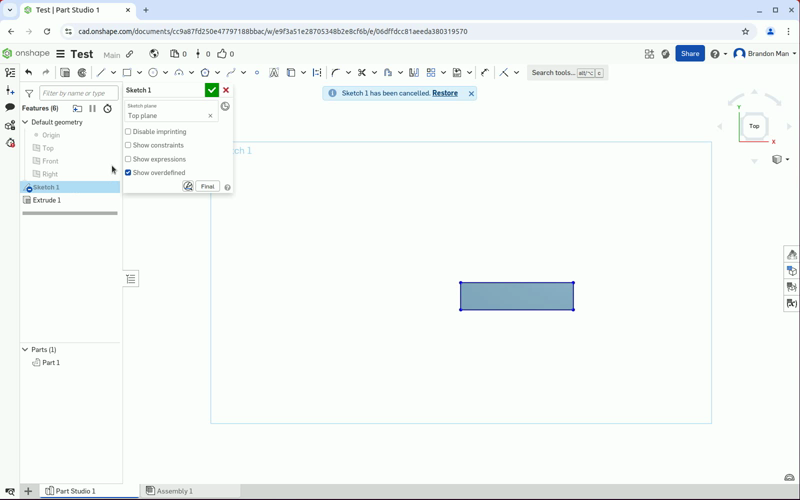
mouse_move(229, 92)
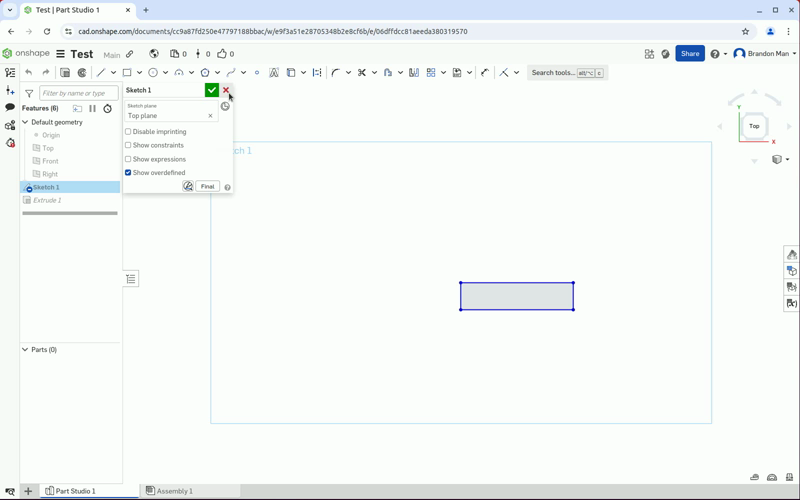
click(229, 92)
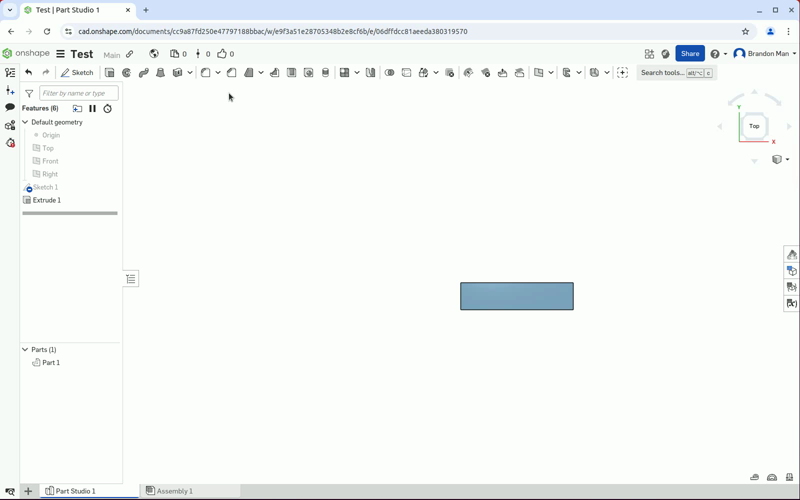
mouse_move(541, 75)
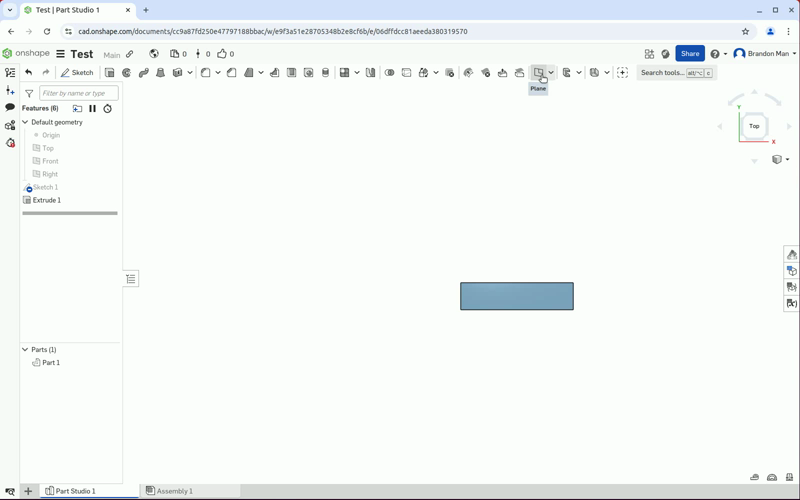
click(541, 75)
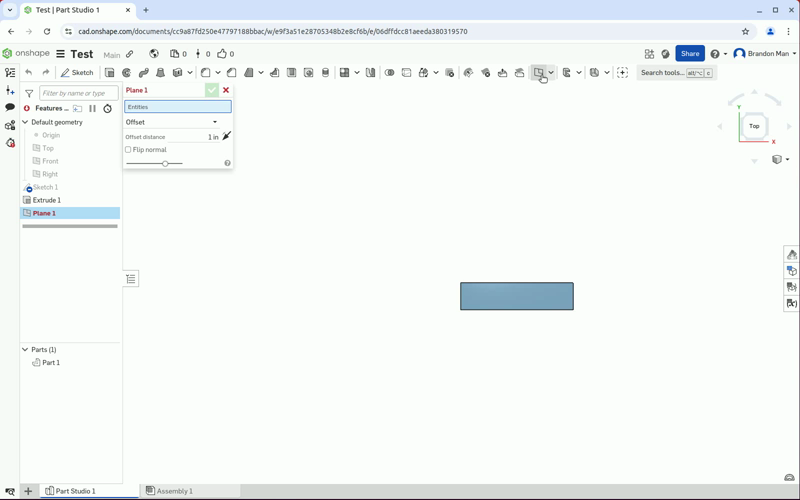
mouse_move(73, 150)
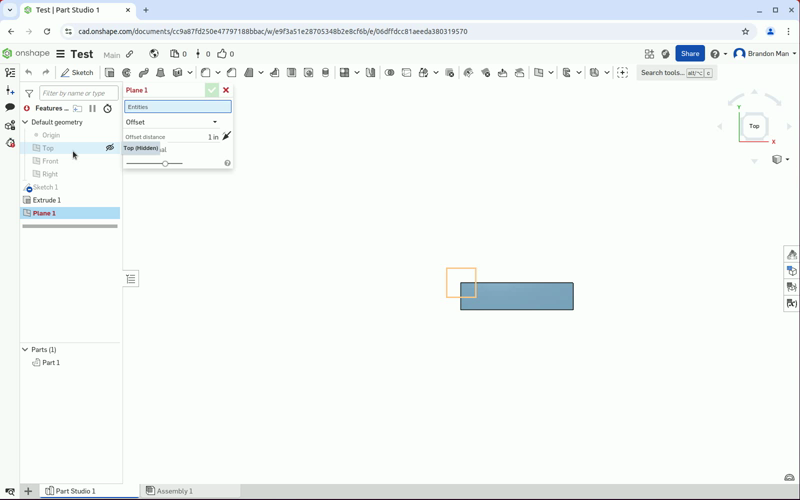
click(73, 150)
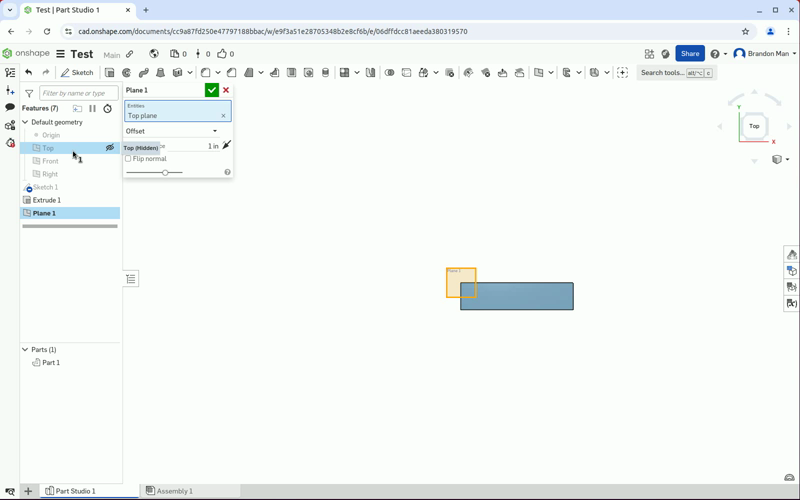
key(tab, 2)
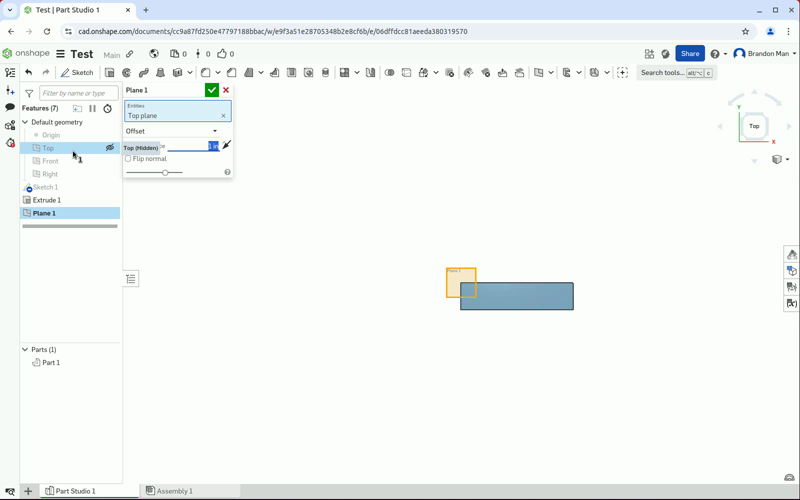
text(4.56)
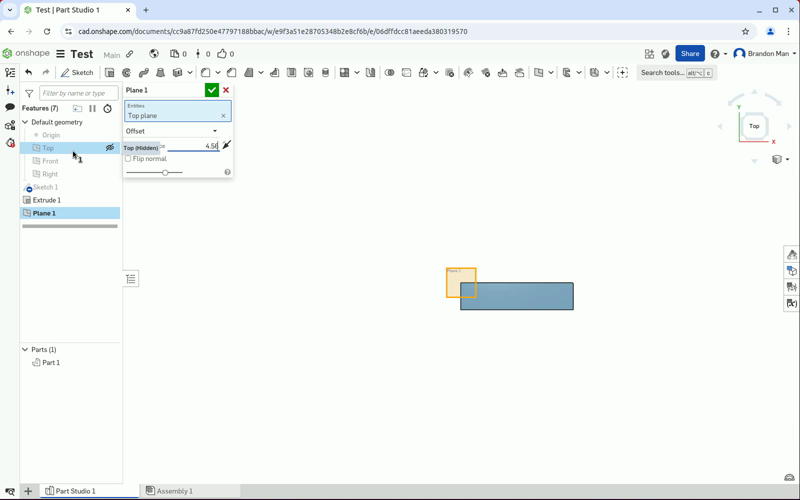
key(enter, 2)
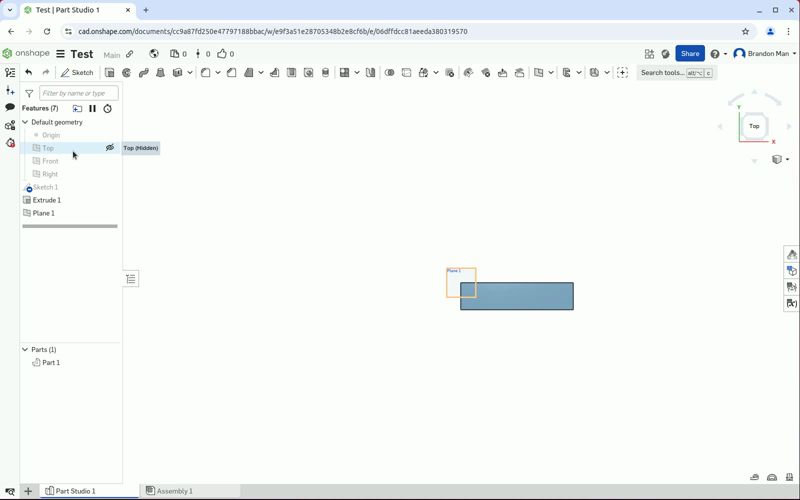
key(shift+s)
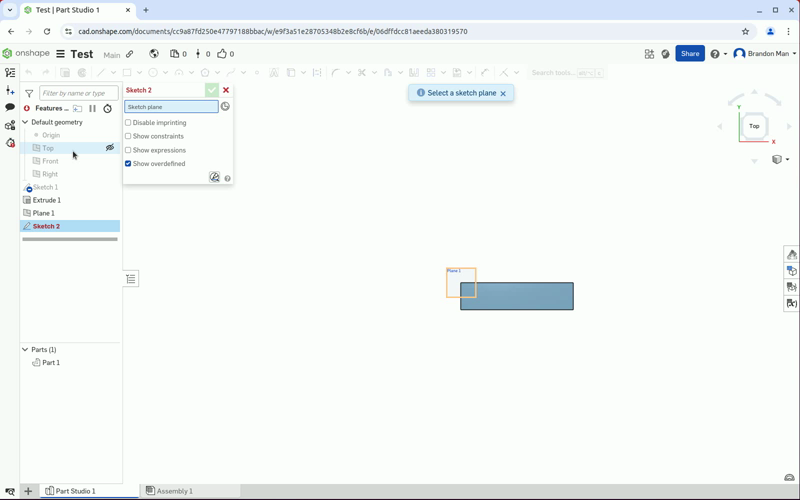
mouse_move(73, 215)
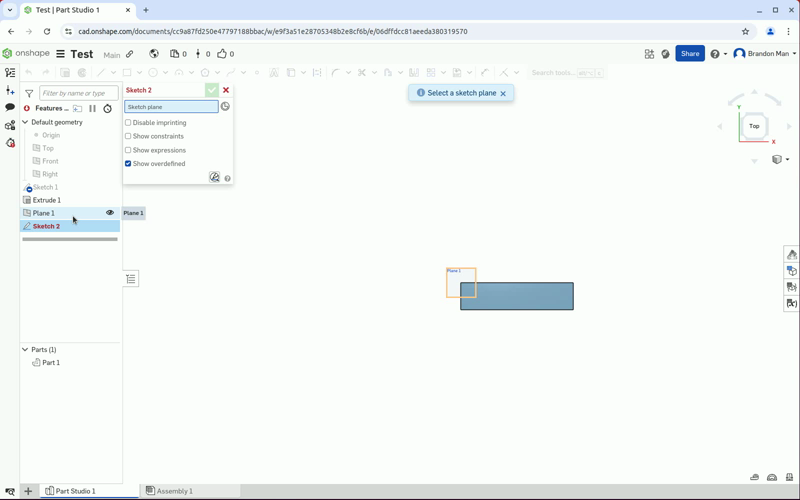
click(73, 215)
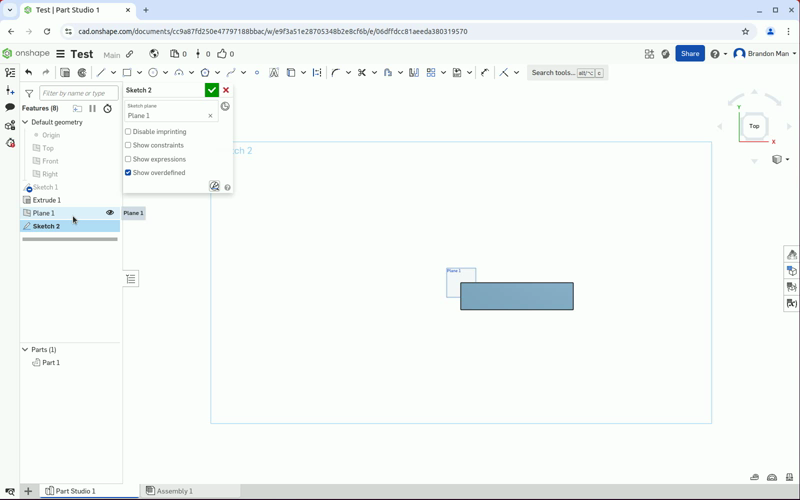
mouse_move(73, 352)
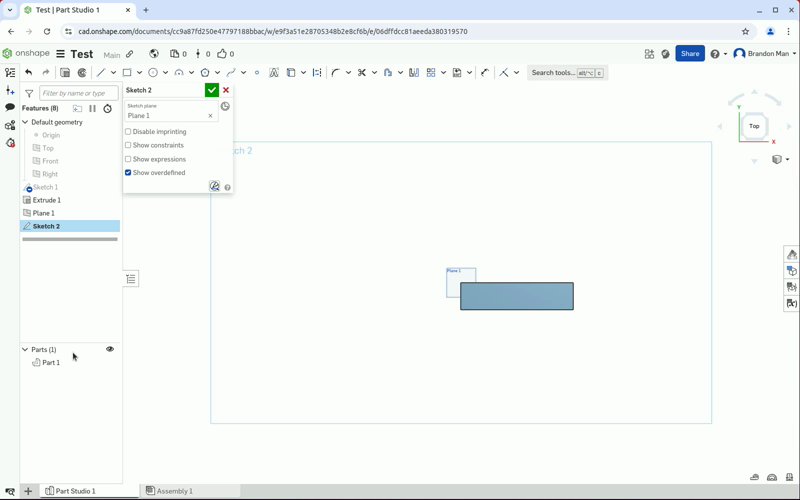
key(y)
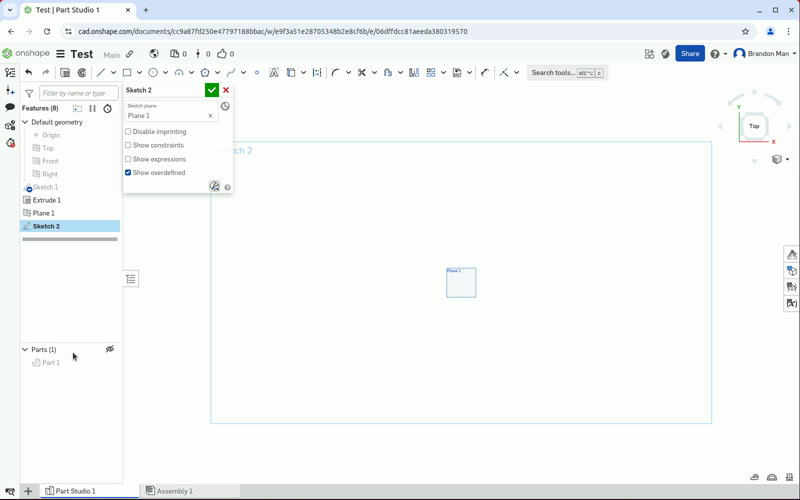
key(c)
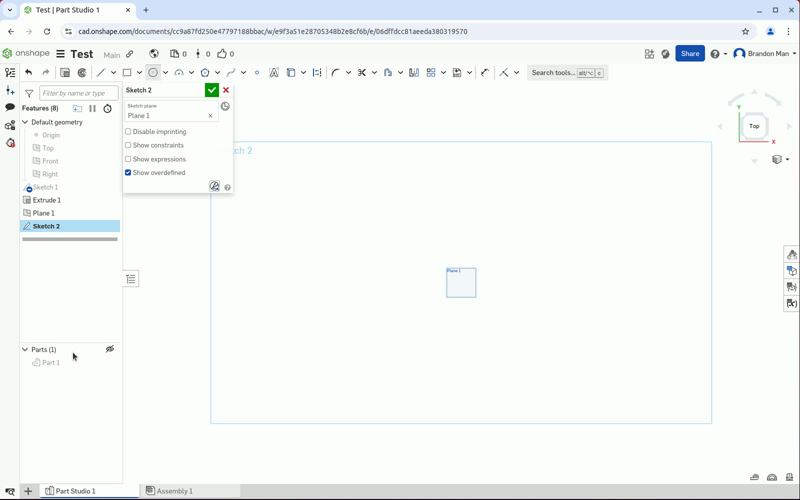
key_down(shift)
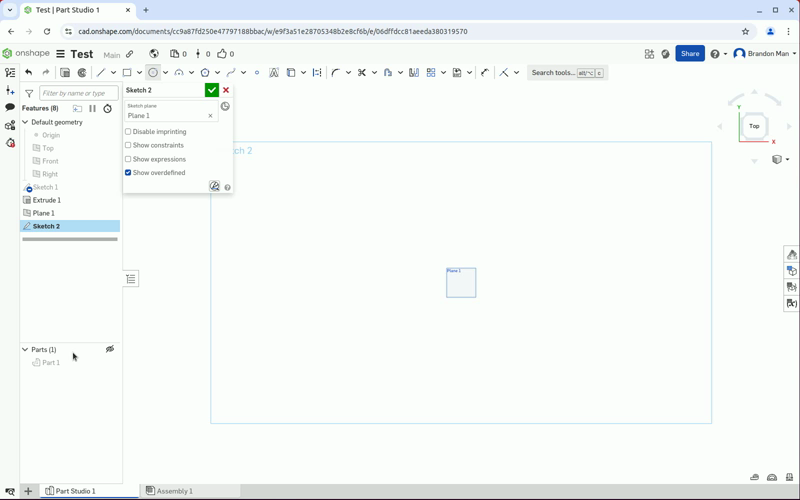
mouse_move(474, 297)
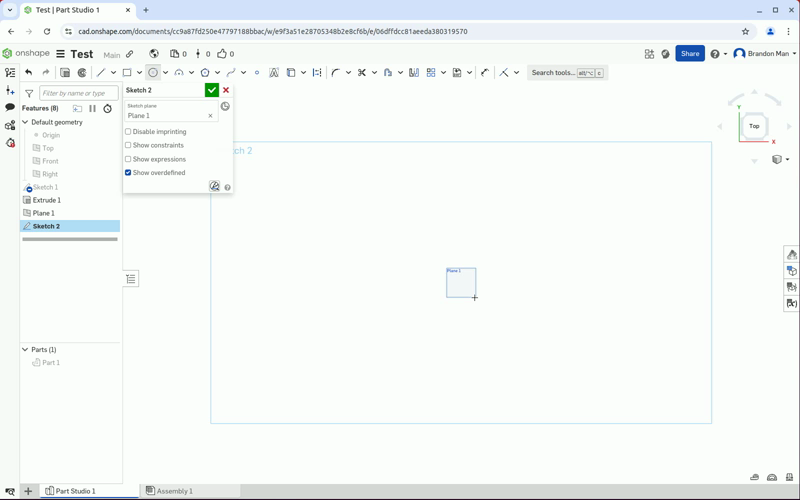
click(474, 297)
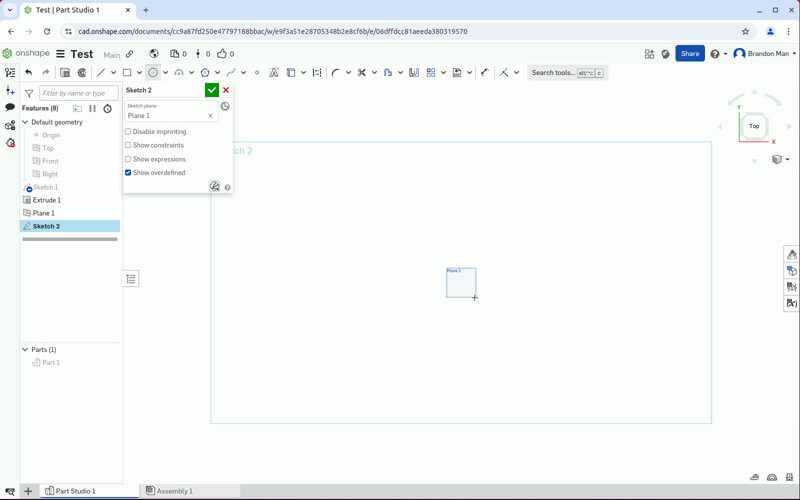
key_up(shift)
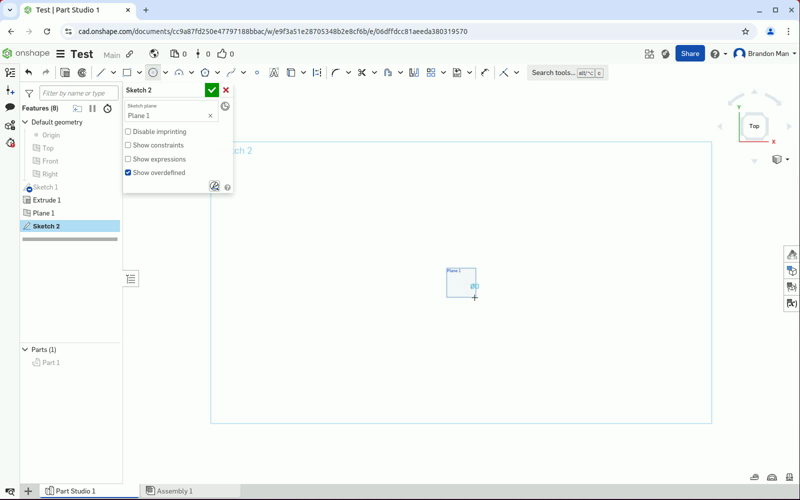
mouse_move(483, 297)
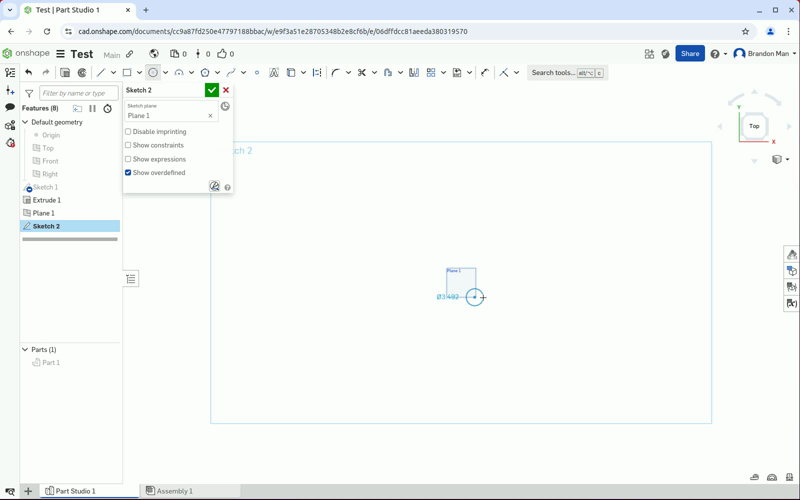
click(483, 297)
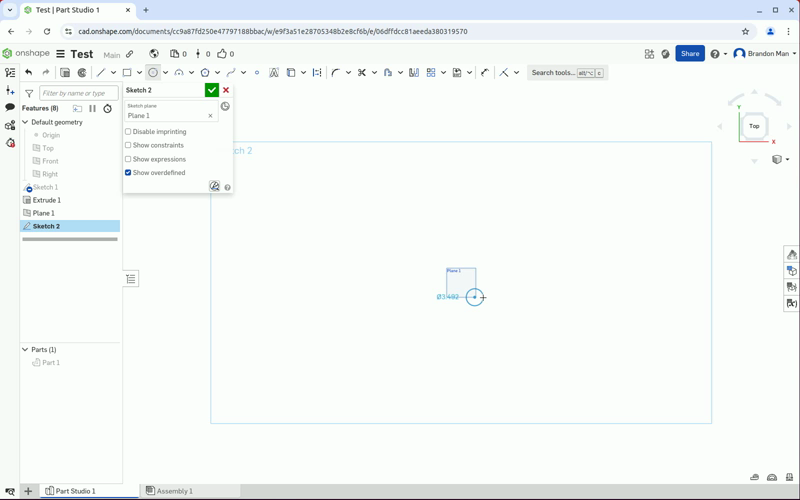
key(esc)
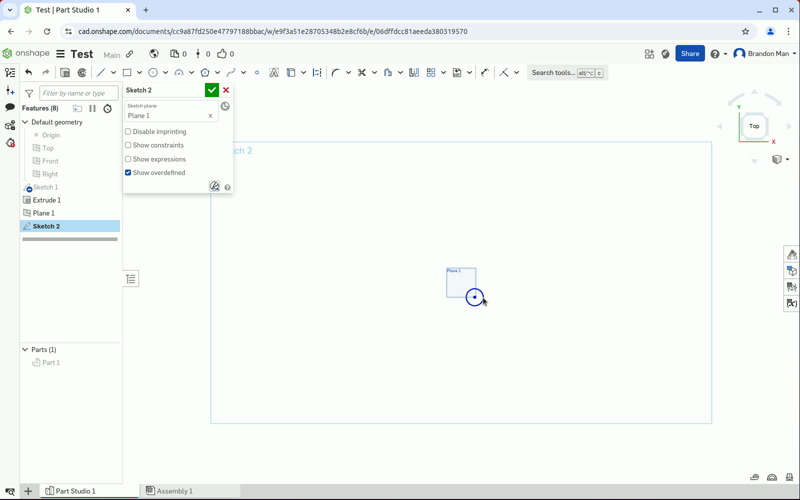
mouse_move(468, 293)
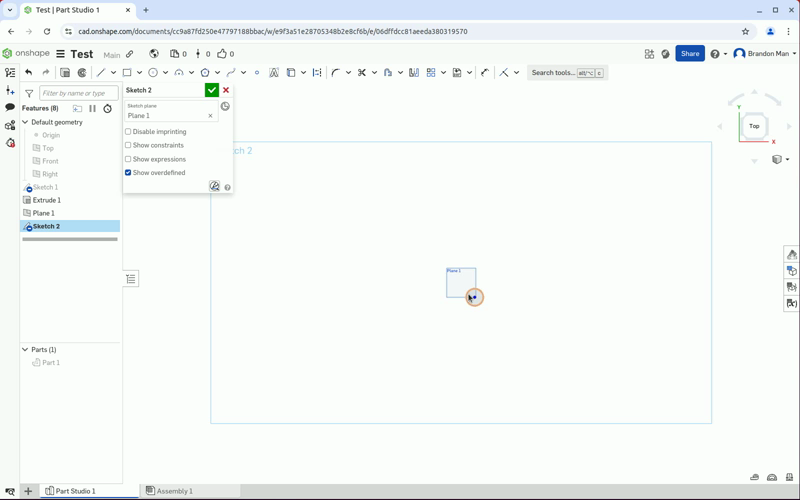
scroll(6)
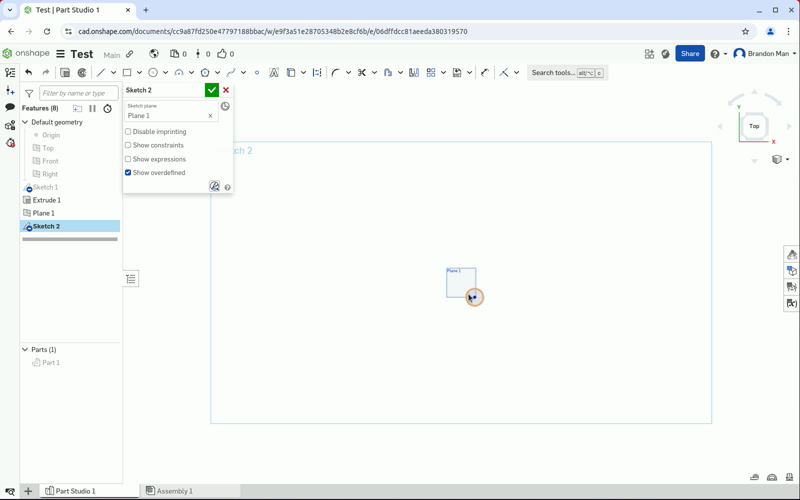
scroll(6)
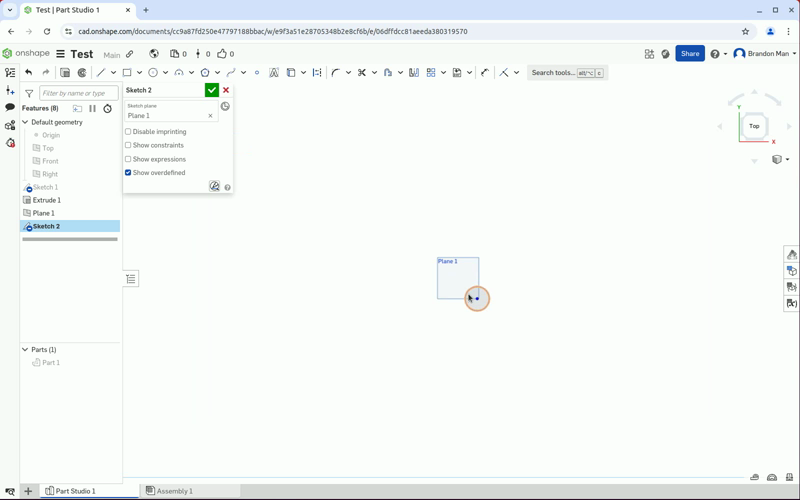
scroll(6)
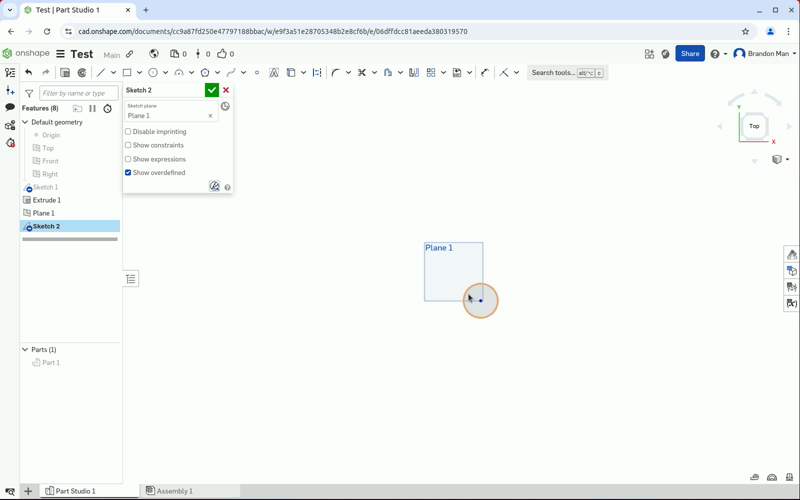
scroll(6)
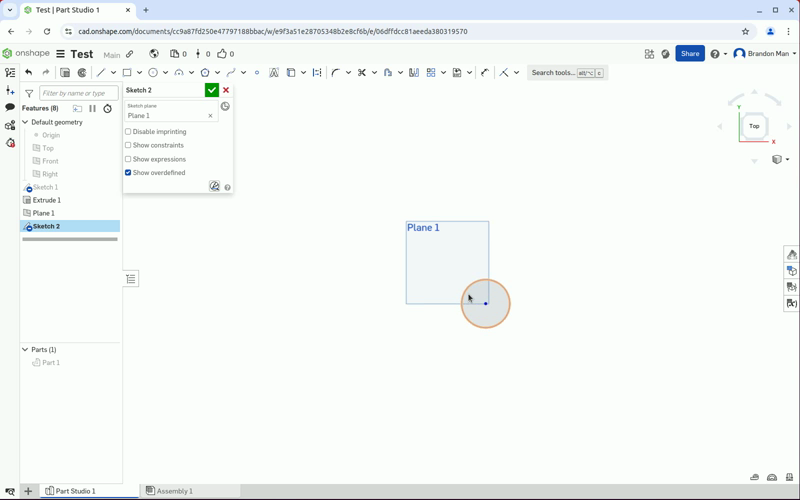
scroll(6)
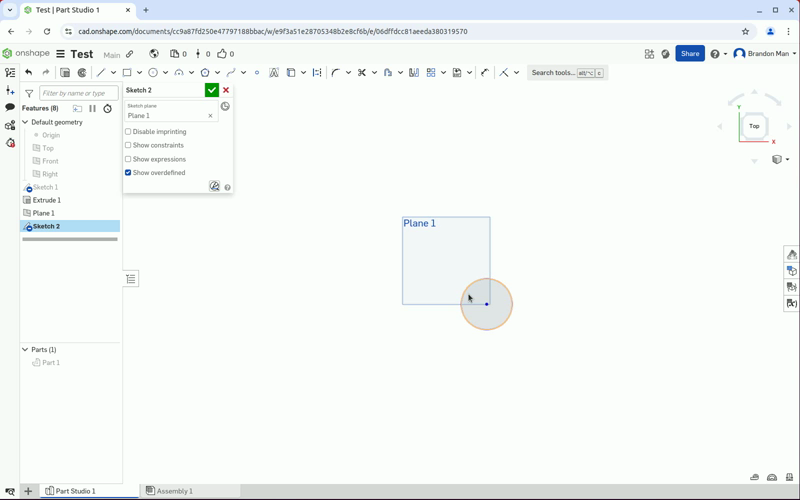
scroll(6)
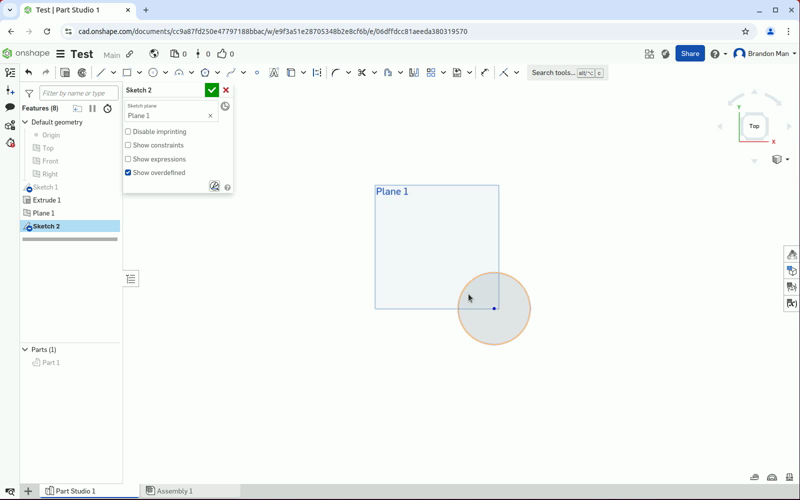
scroll(6)
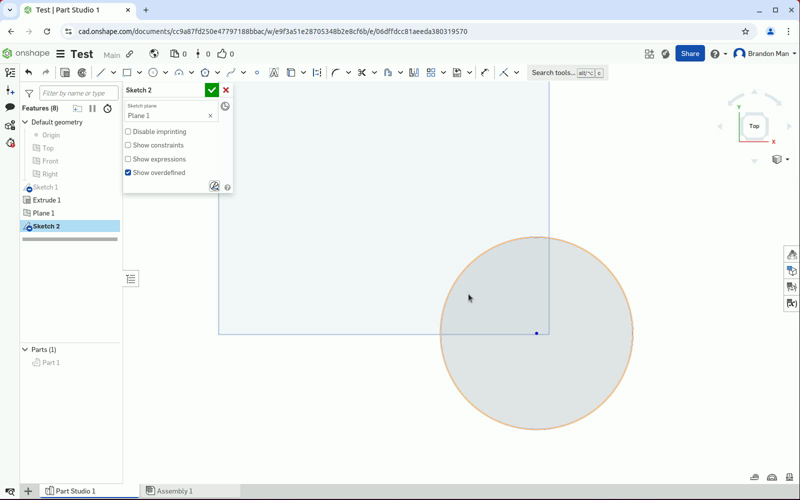
click(468, 293)
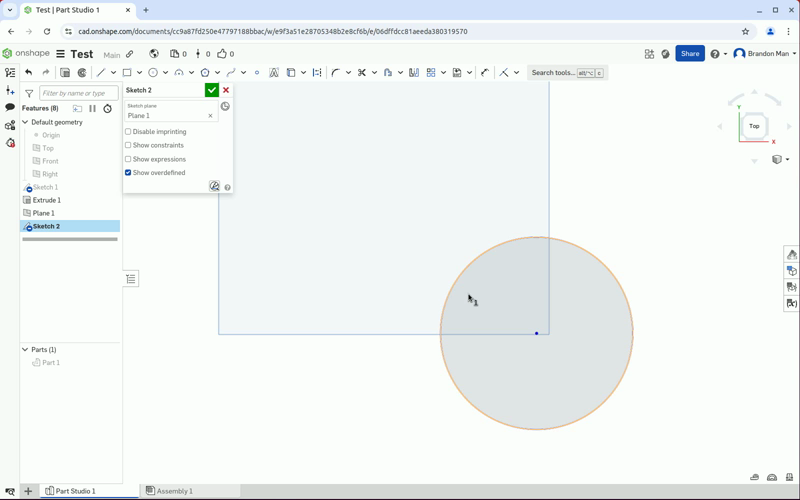
scroll(-6)
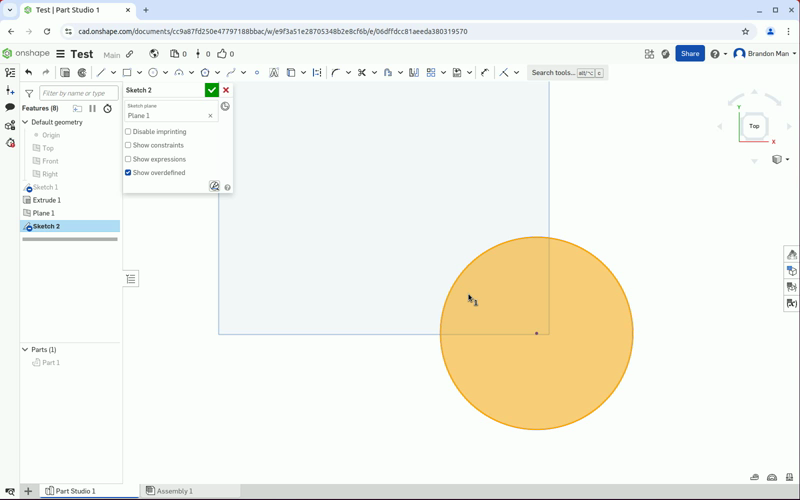
scroll(-6)
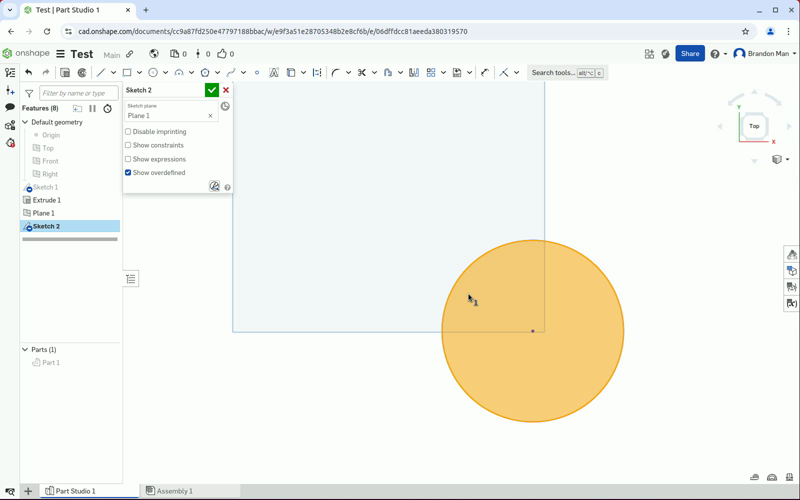
scroll(-6)
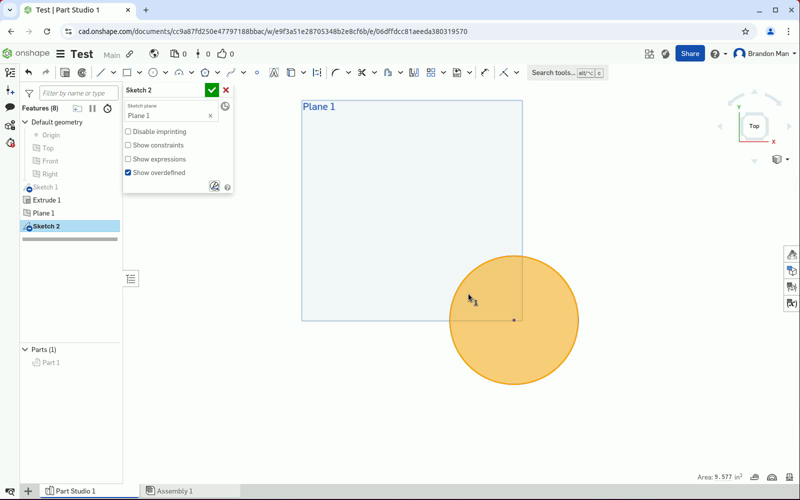
scroll(-6)
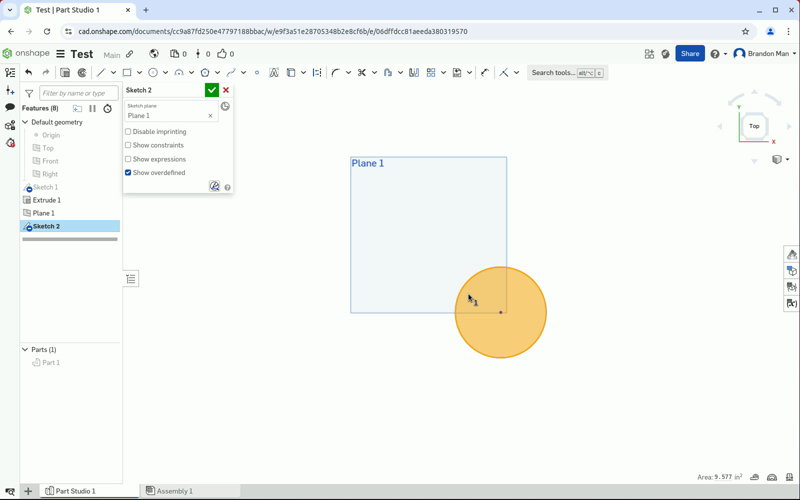
scroll(-6)
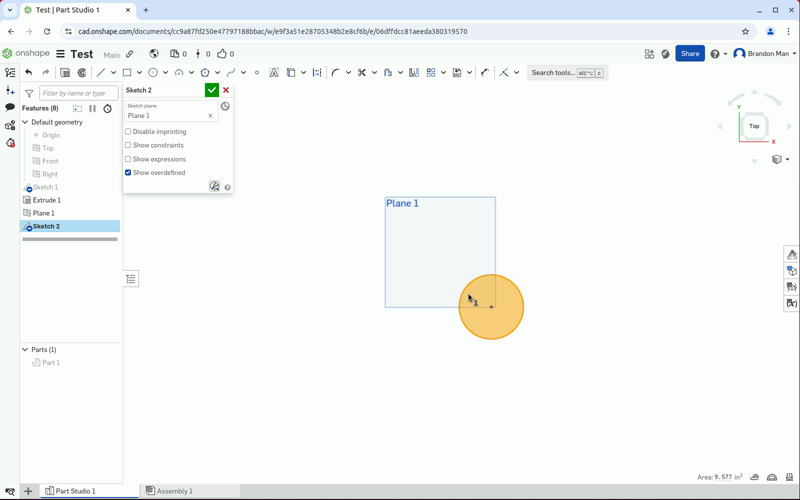
scroll(-6)
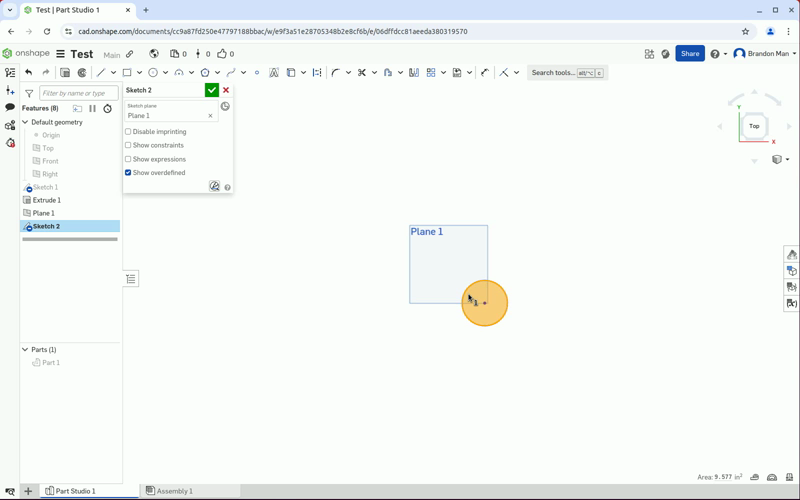
scroll(-6)
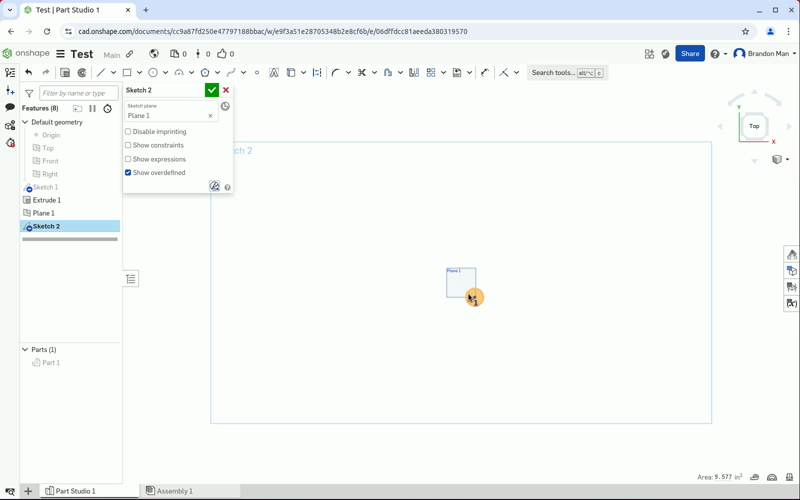
mouse_move(73, 352)
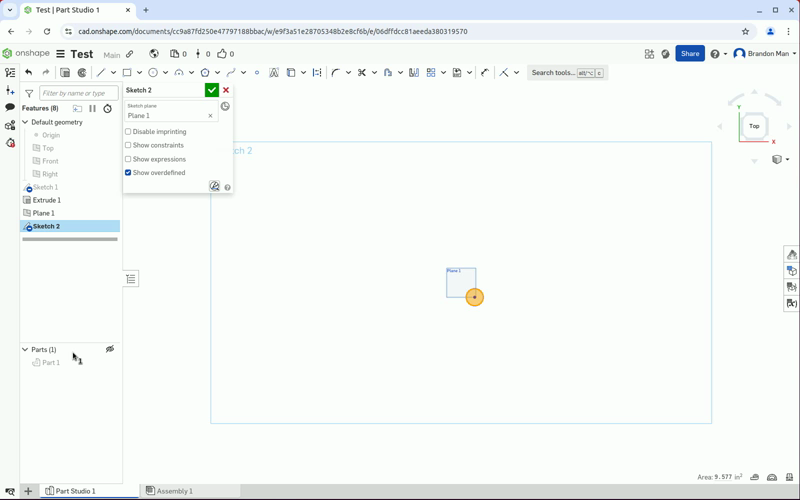
key(shift+y)
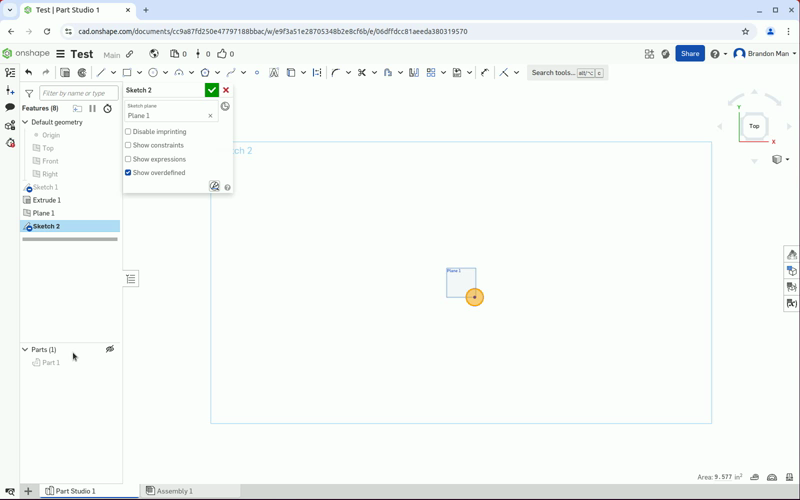
key(shift+e)
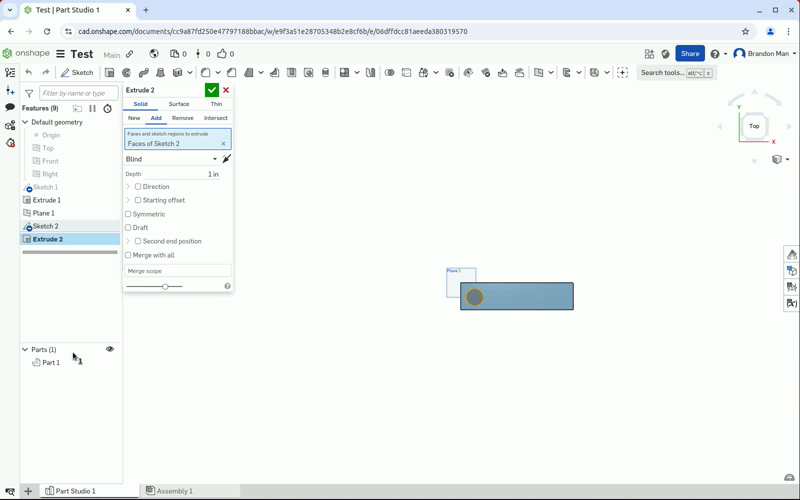
mouse_move(143, 106)
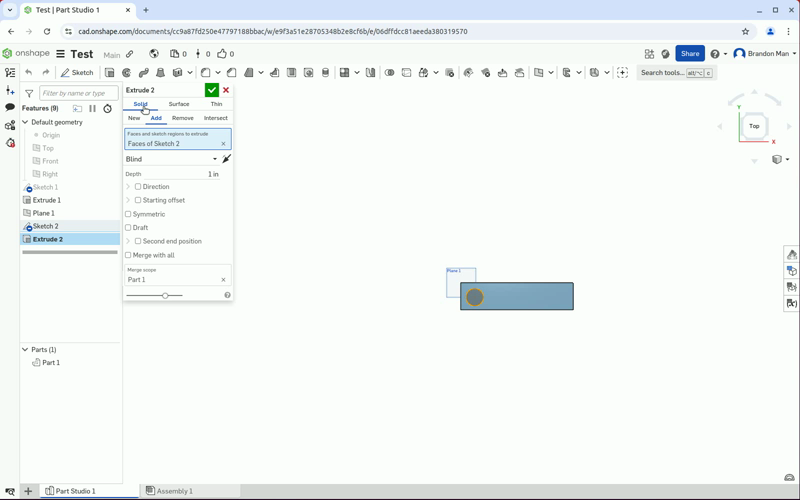
click(143, 106)
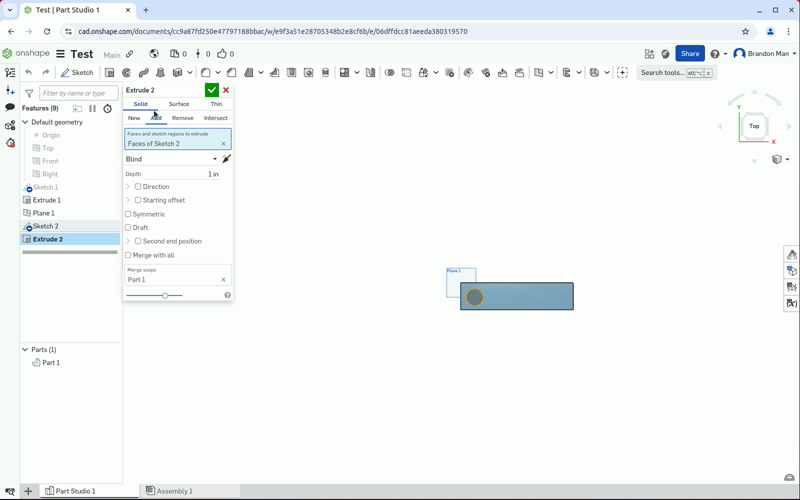
mouse_move(186, 120)
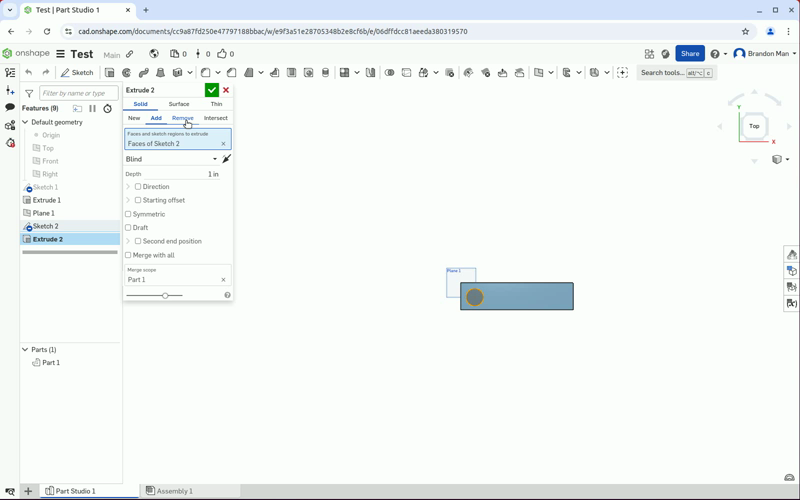
click(186, 120)
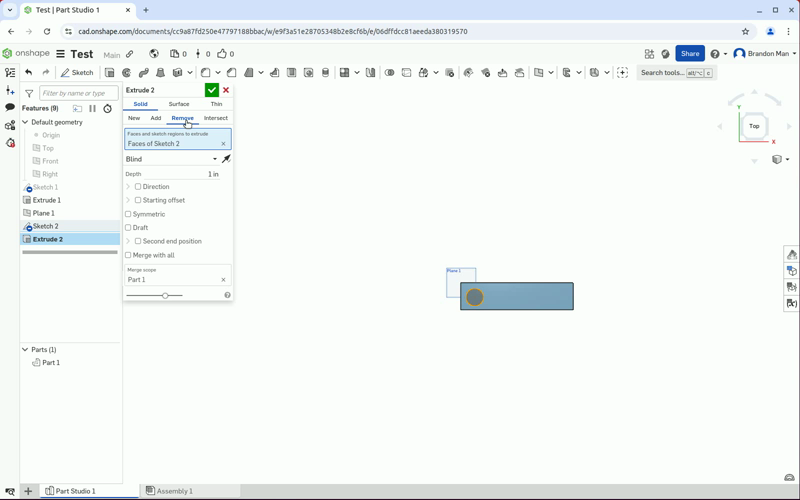
key(tab, 4)
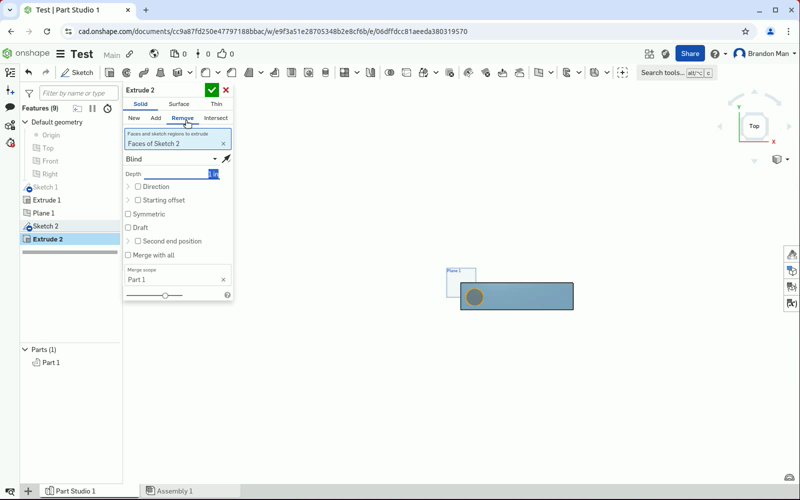
text(9.147)
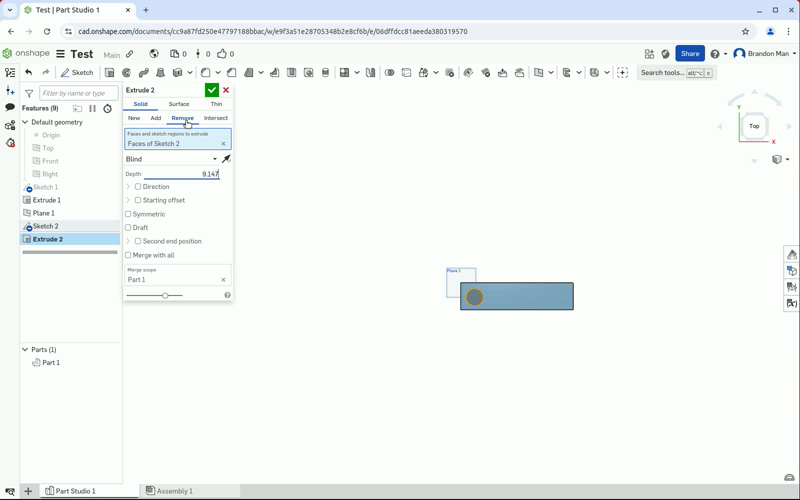
key(tab, 6)
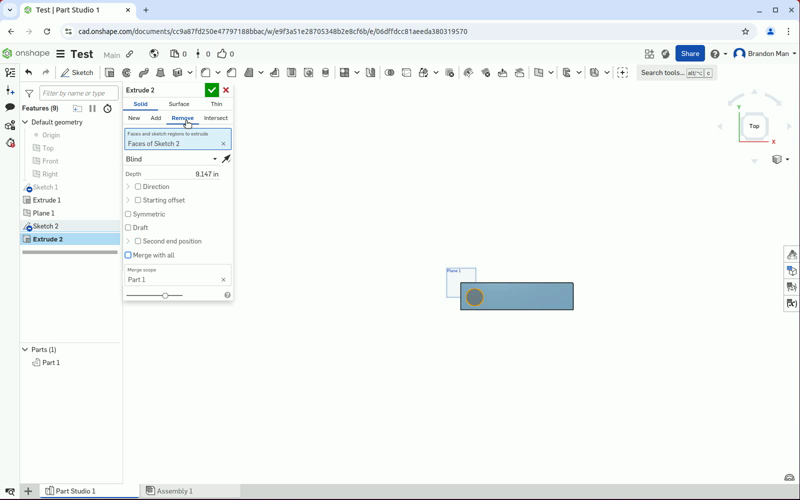
key(space)
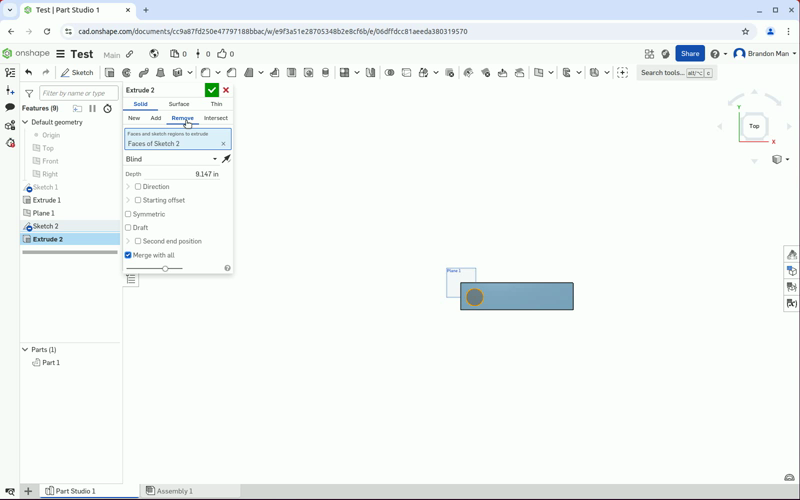
key(enter)
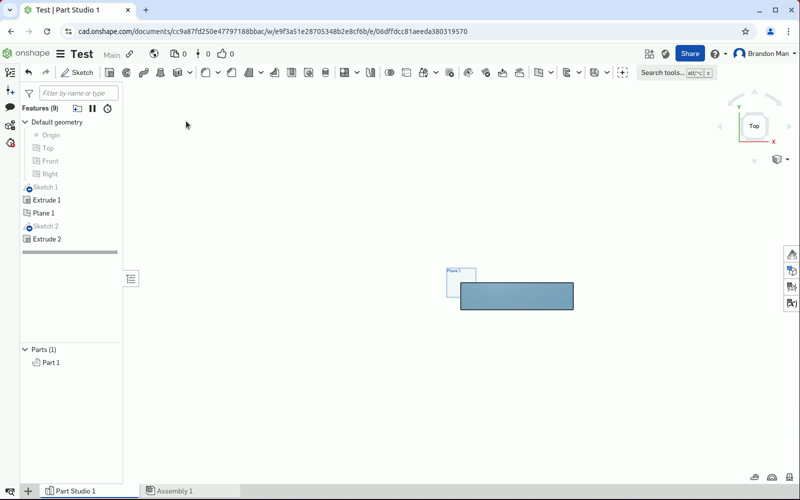
key(shift+h)
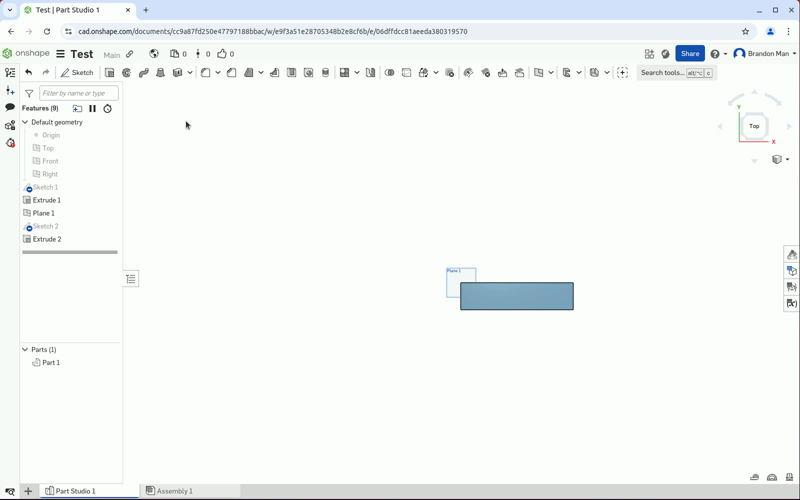
key(shift+h)
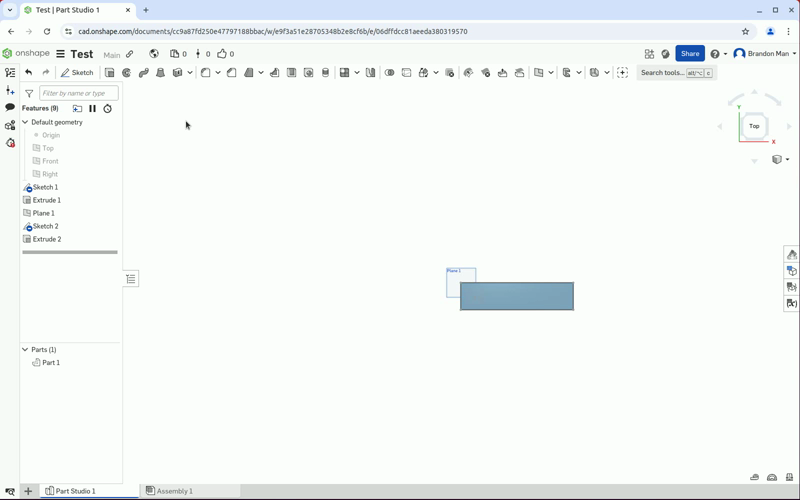
key(shift+7)
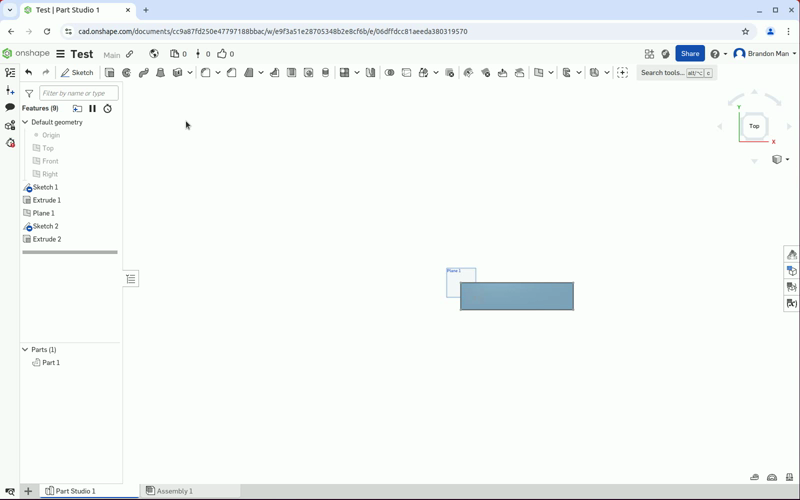
key(up, 3)
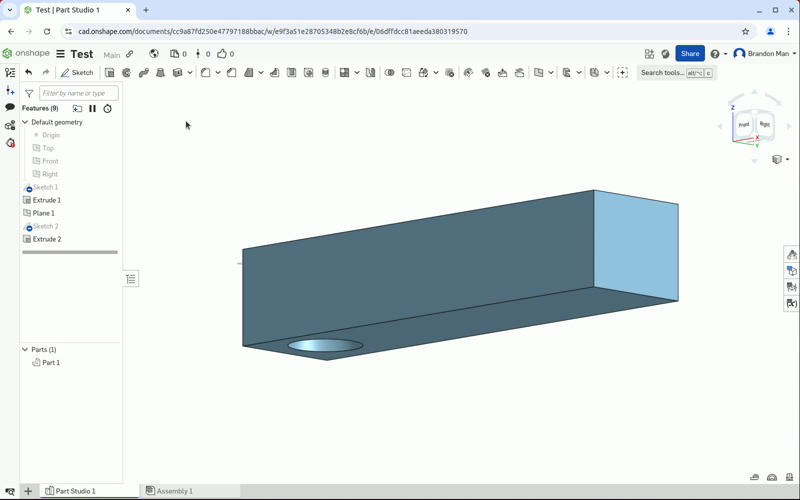
key(left, 3)
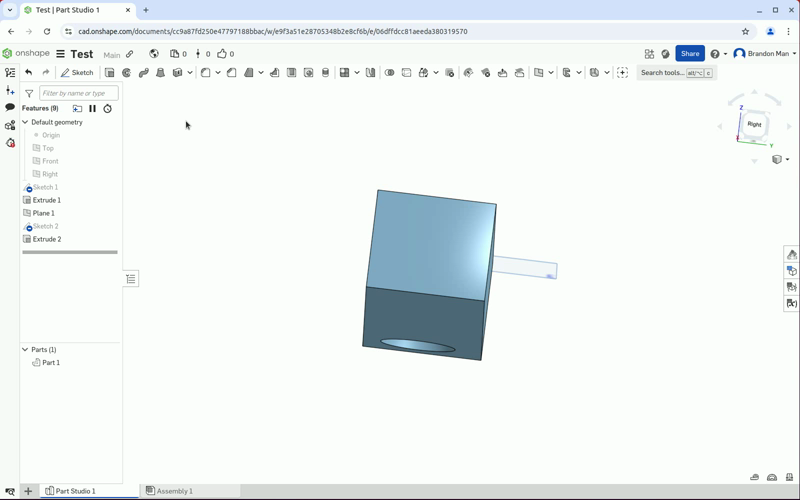
key(right, 3)
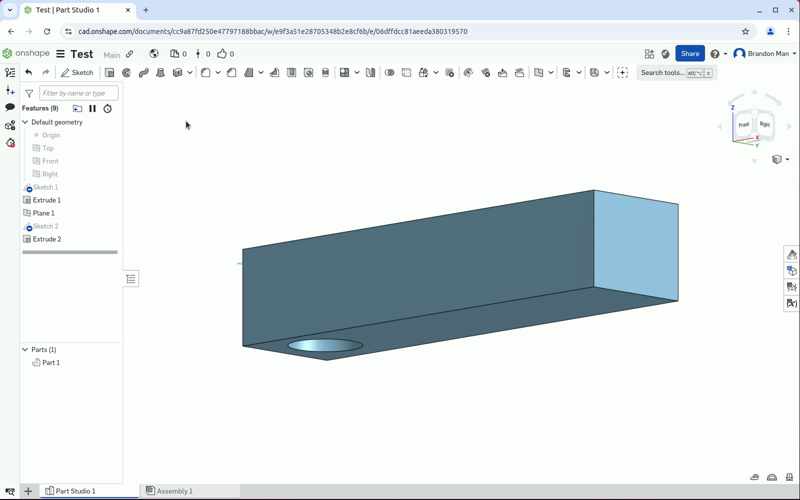
key(down, 3)
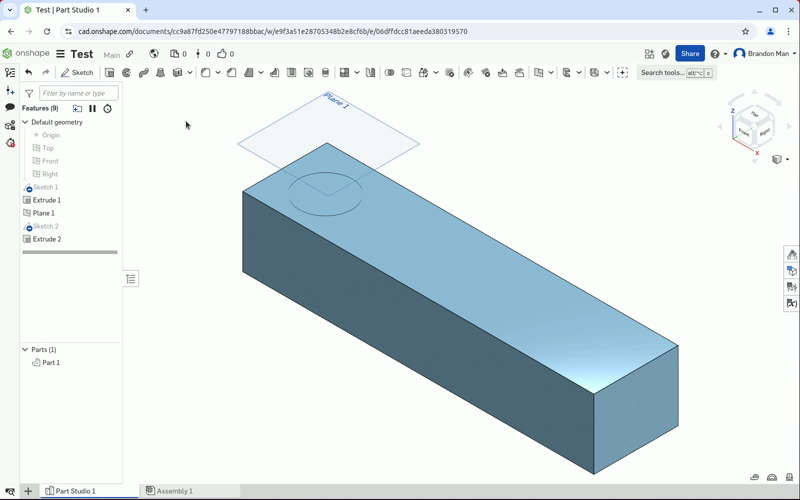
mouse_move(73, 189)
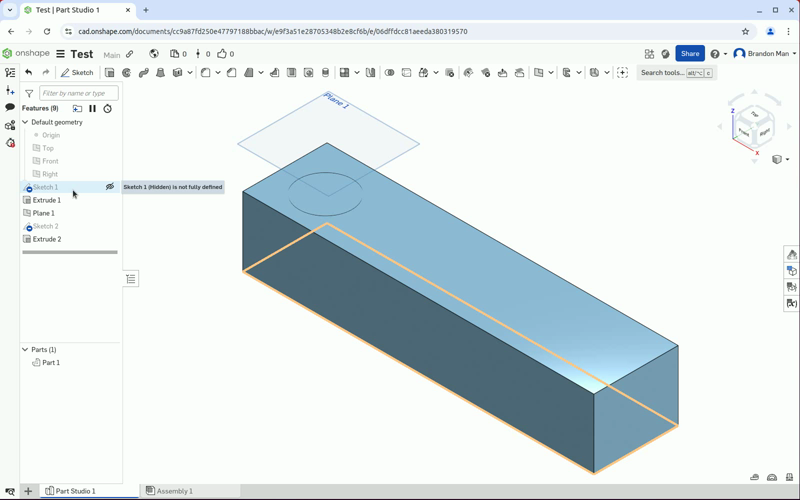
click(73, 189)